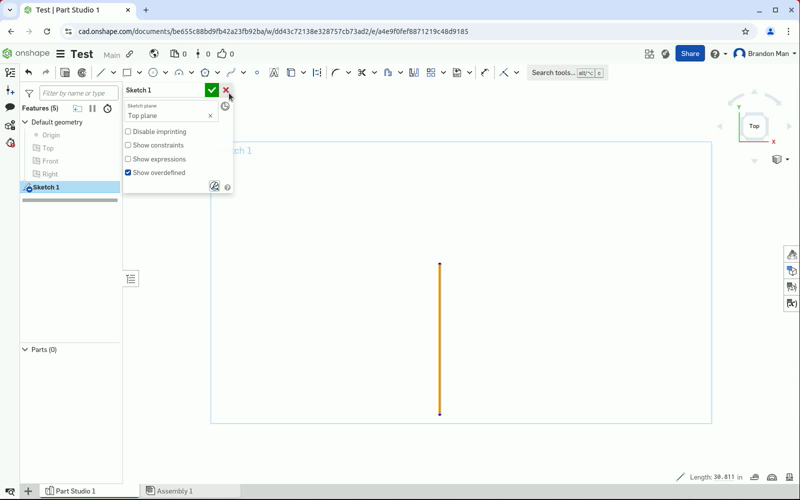
key(shift+h)
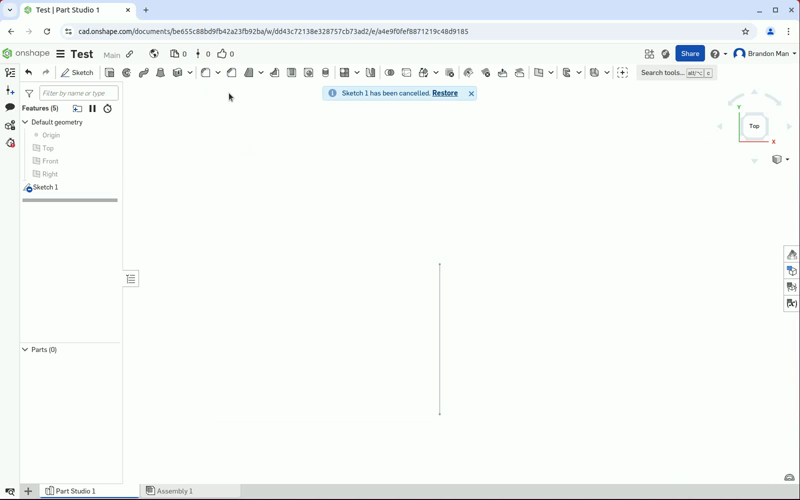
key(shift+s)
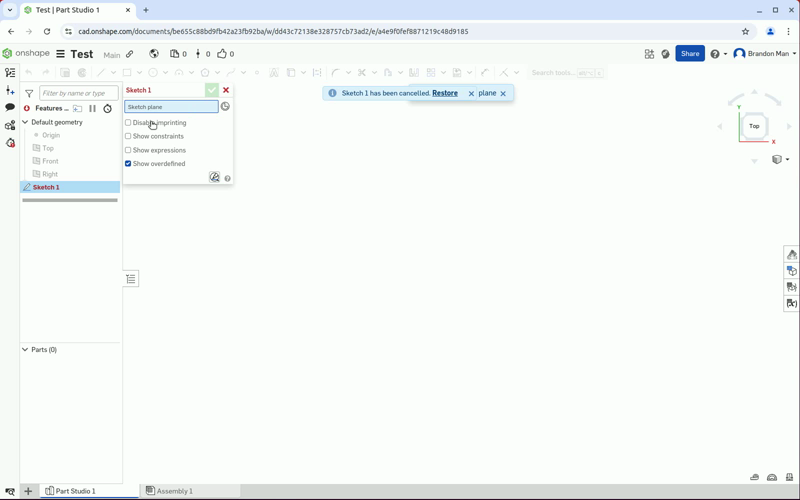
mouse_move(73, 150)
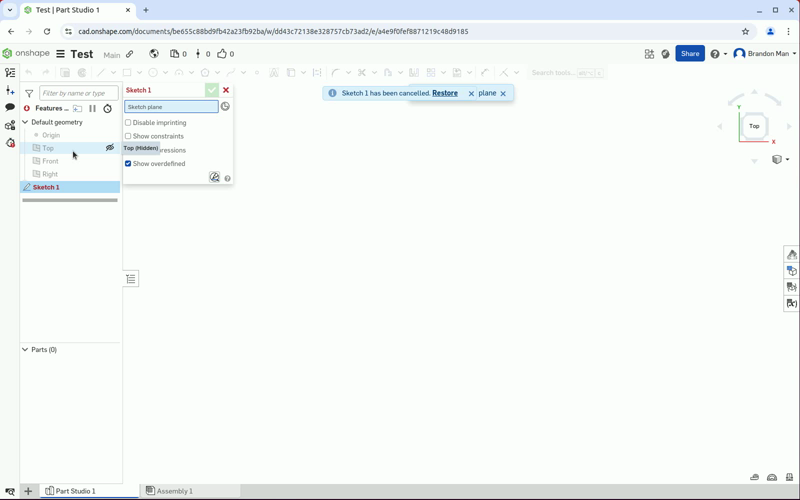
click(73, 150)
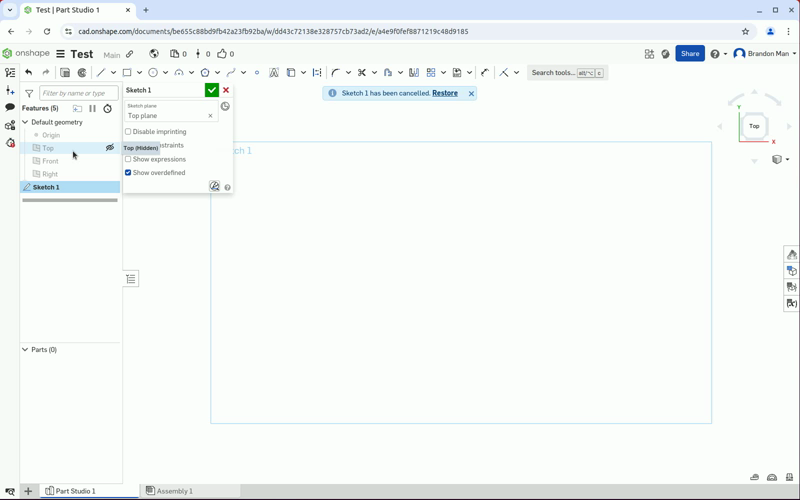
mouse_move(73, 352)
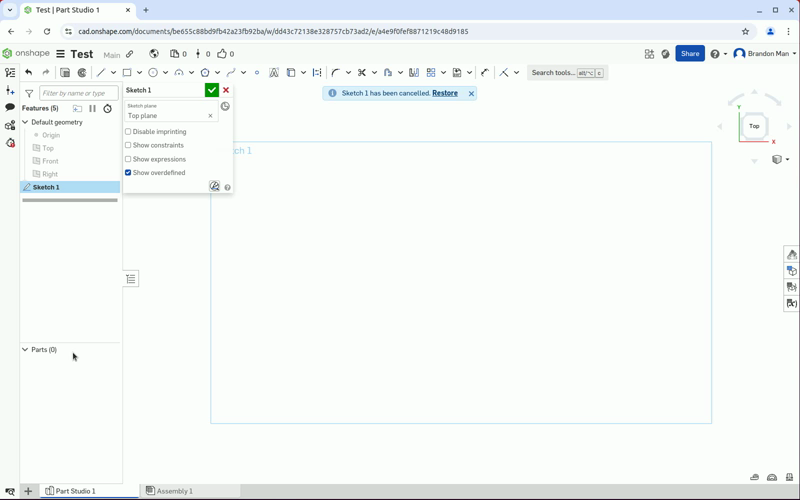
key(y)
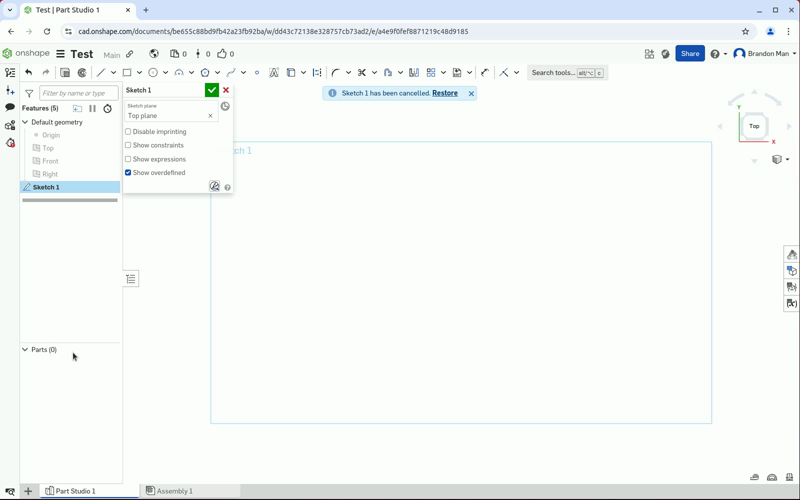
key(c)
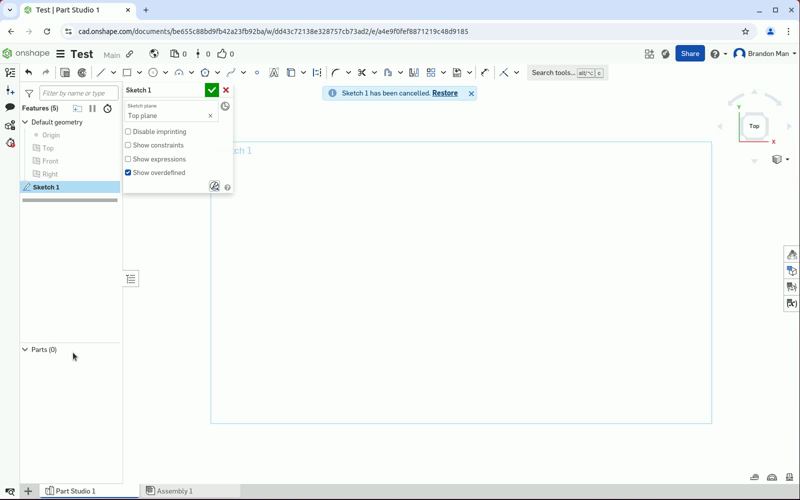
key_down(shift)
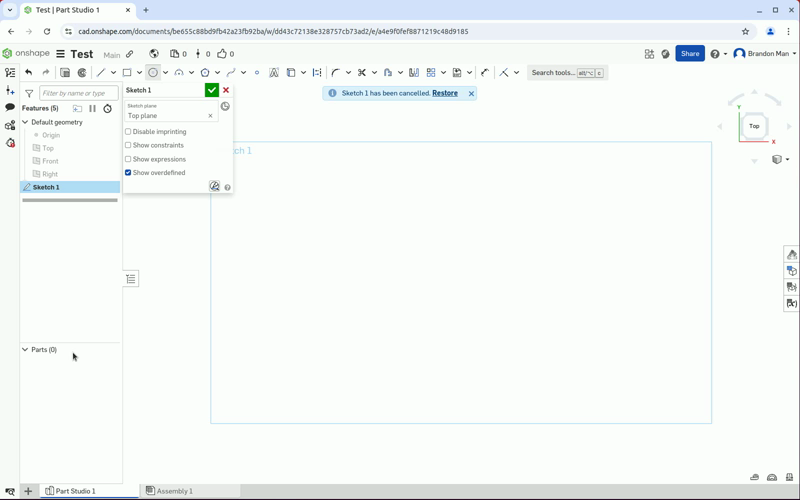
mouse_move(461, 282)
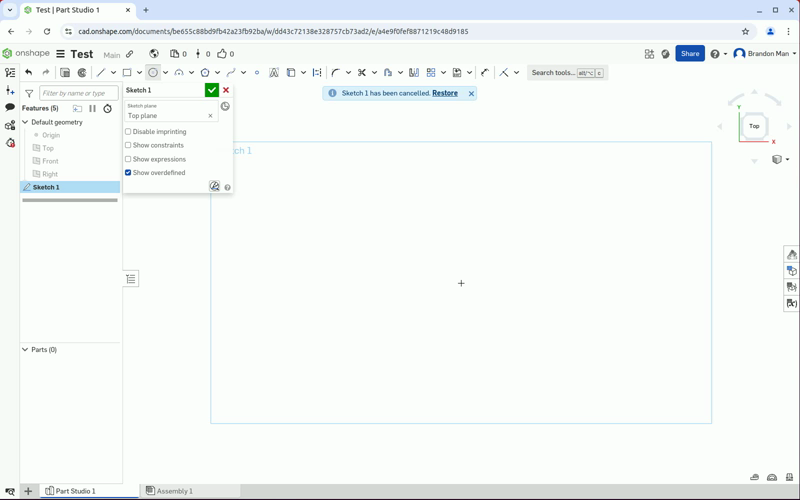
click(461, 282)
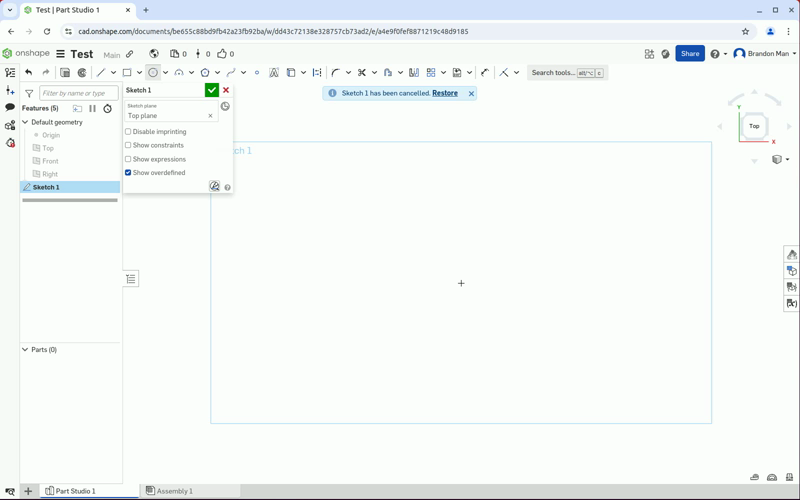
key_up(shift)
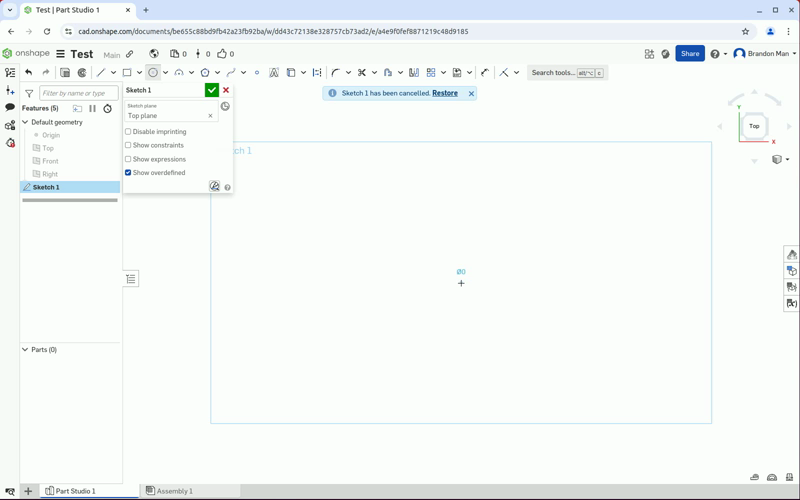
mouse_move(466, 282)
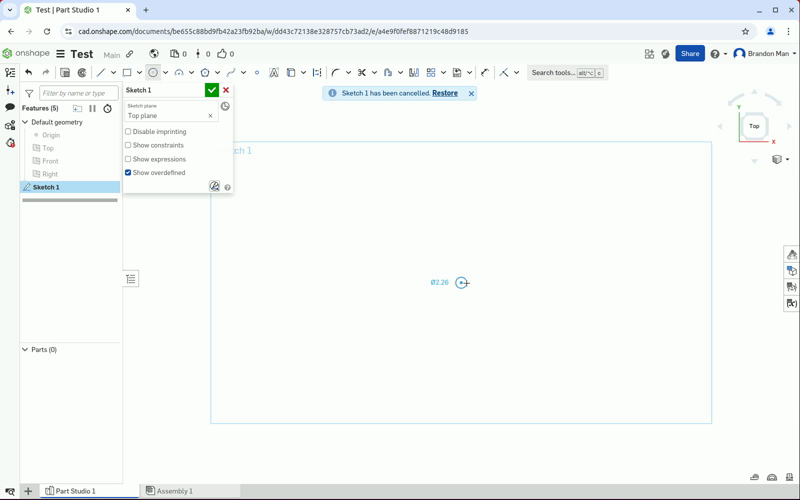
click(466, 282)
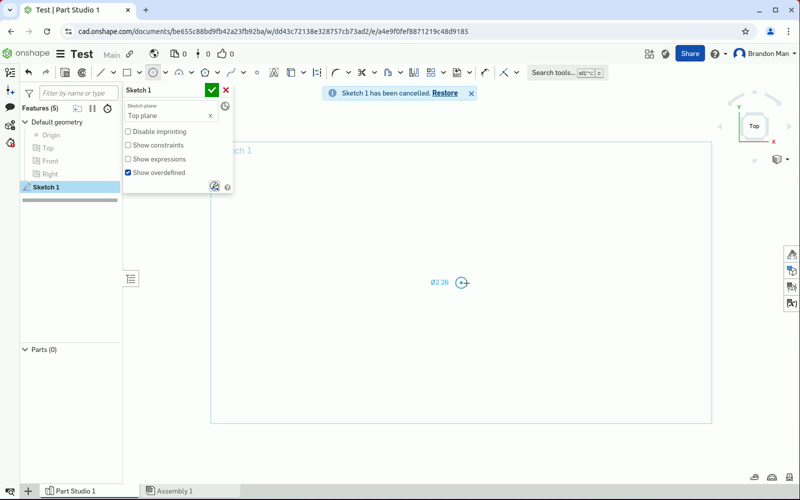
key(esc)
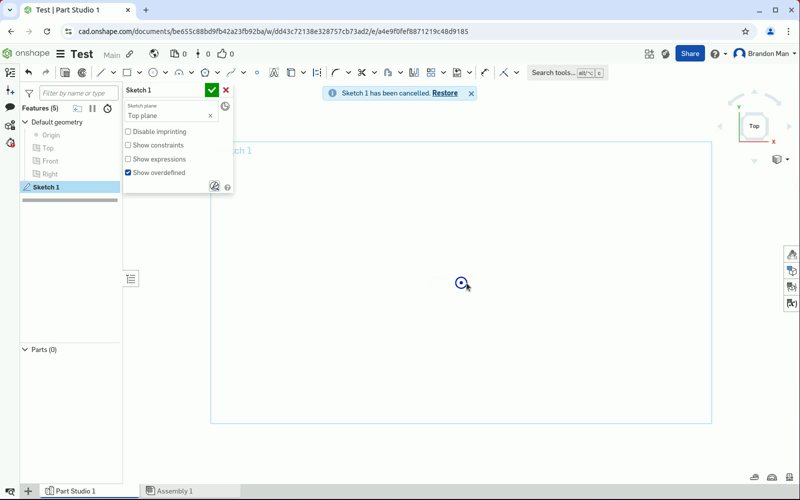
mouse_move(464, 279)
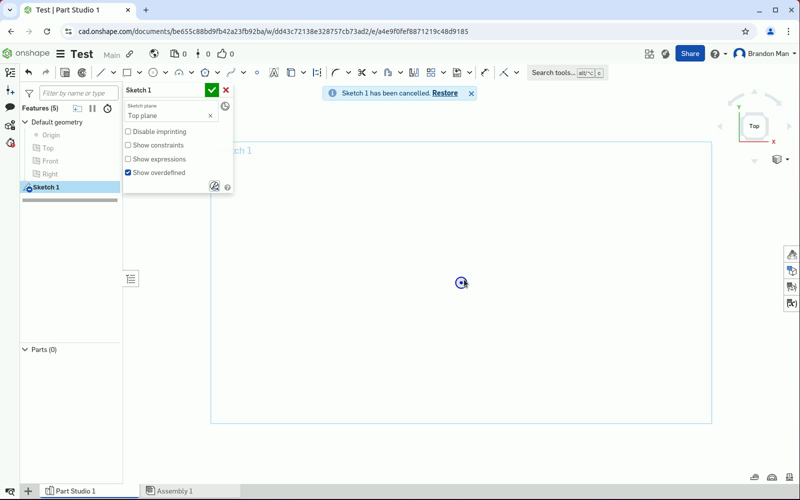
scroll(6)
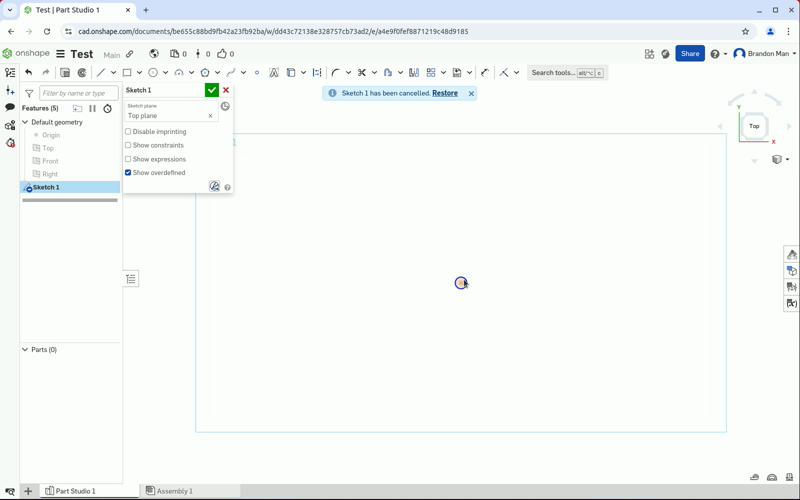
scroll(6)
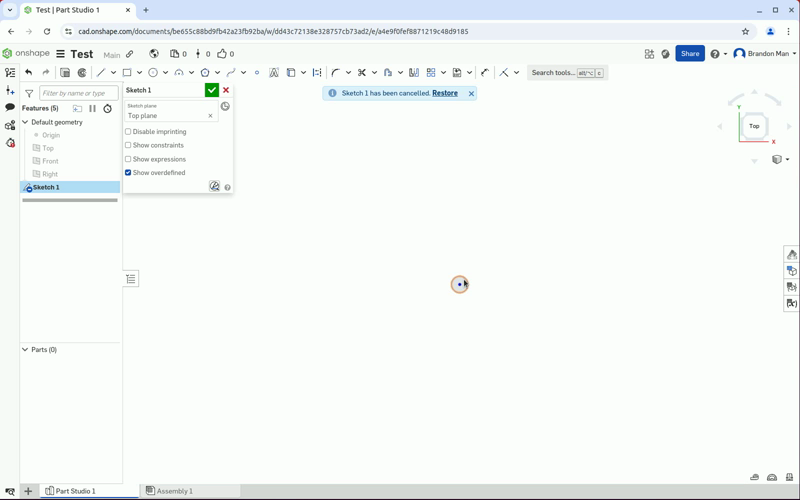
scroll(6)
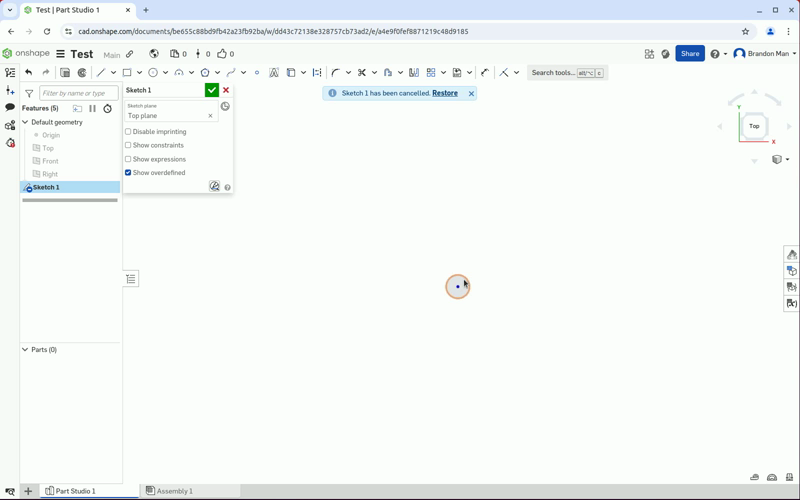
scroll(6)
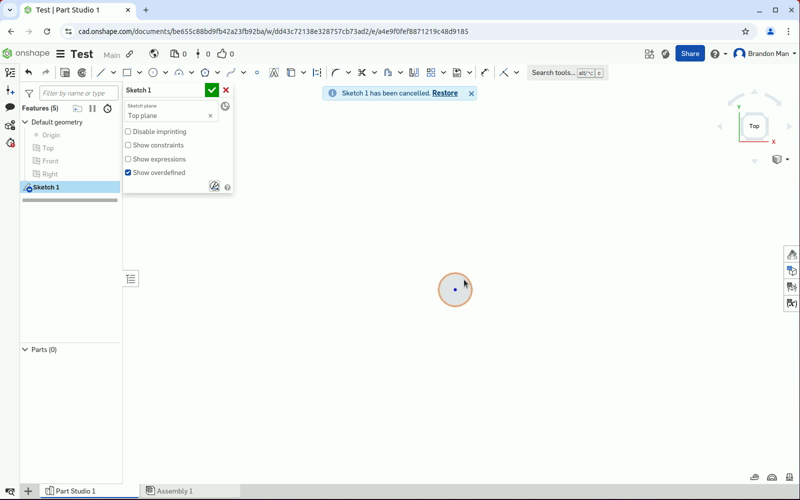
scroll(6)
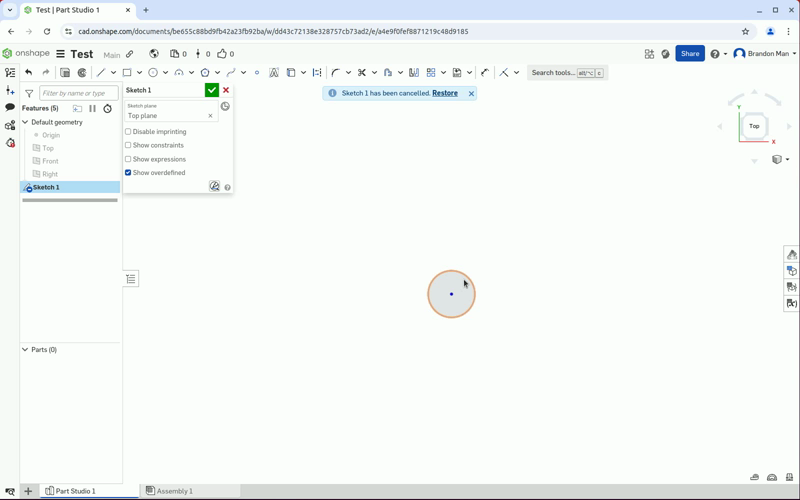
scroll(6)
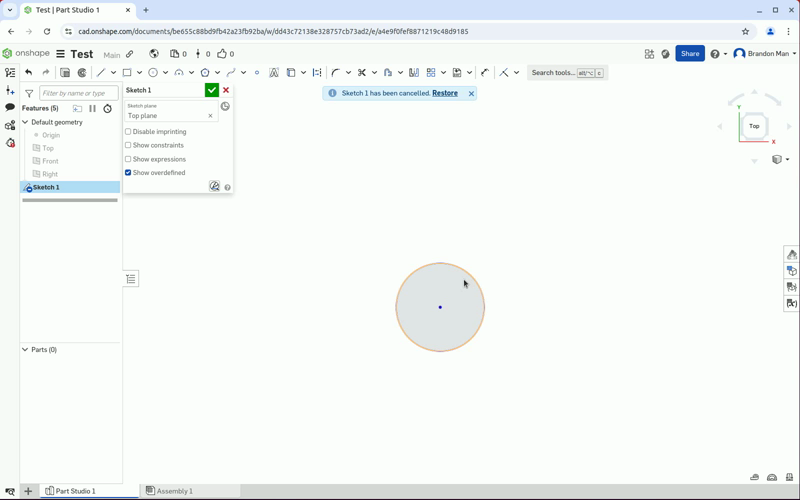
scroll(6)
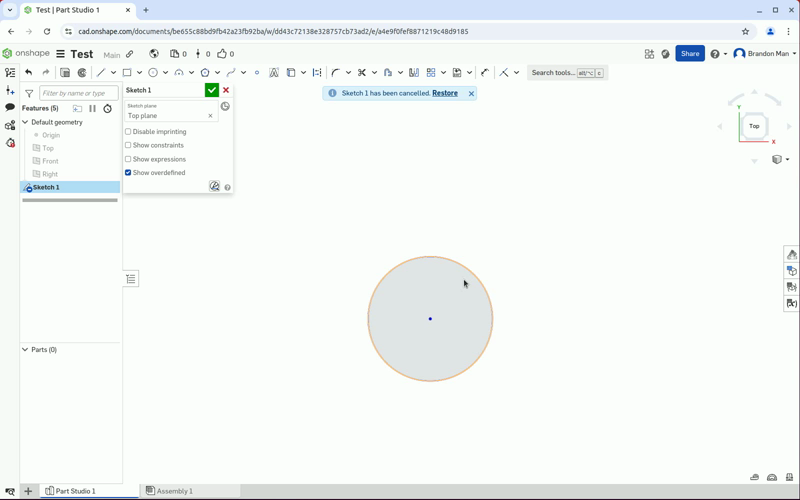
click(464, 279)
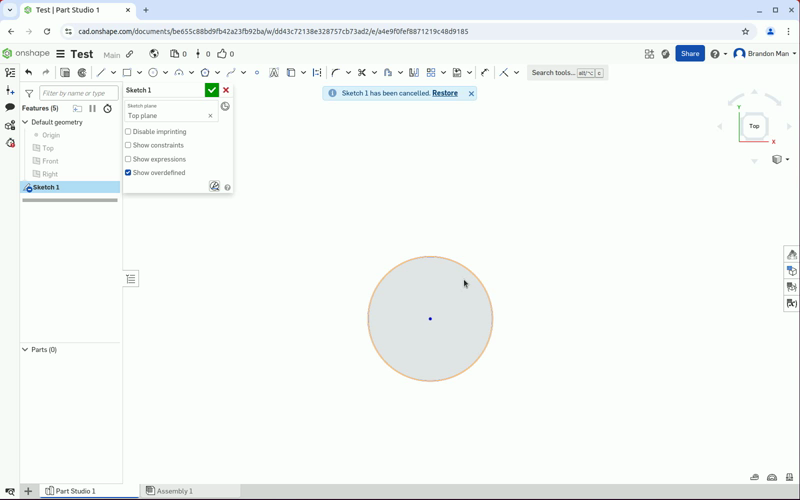
scroll(-6)
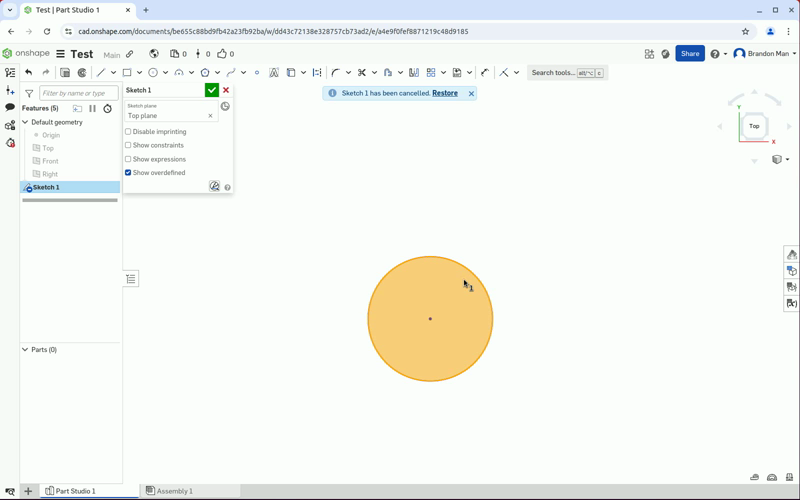
scroll(-6)
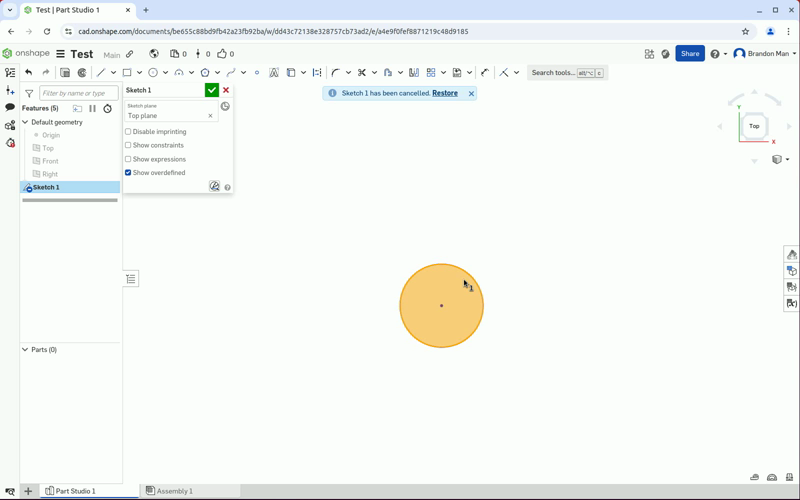
scroll(-6)
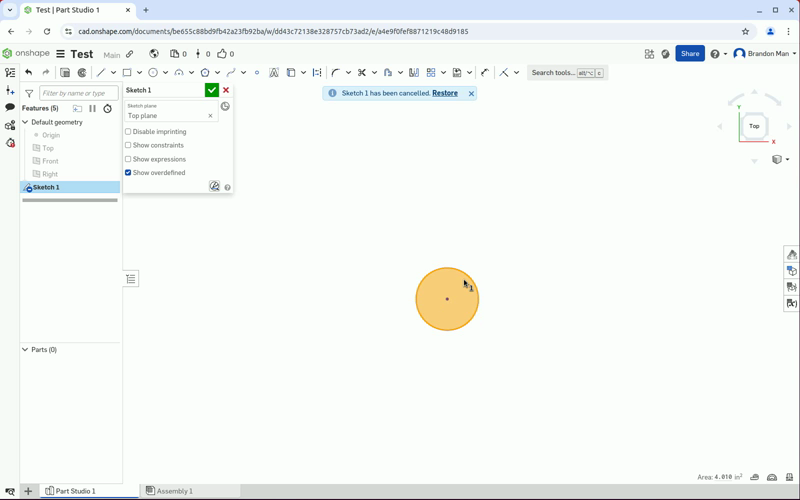
scroll(-6)
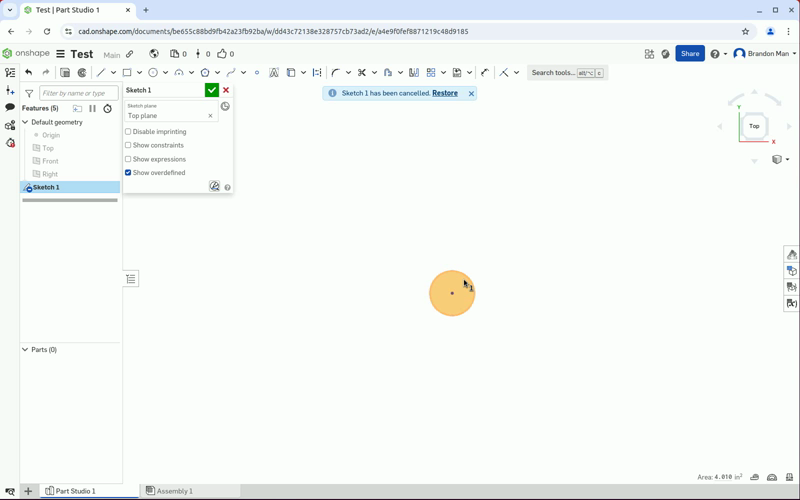
scroll(-6)
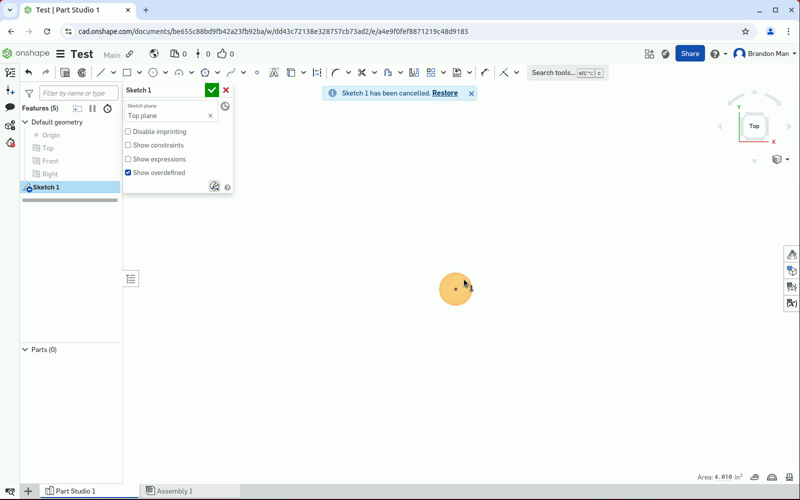
scroll(-6)
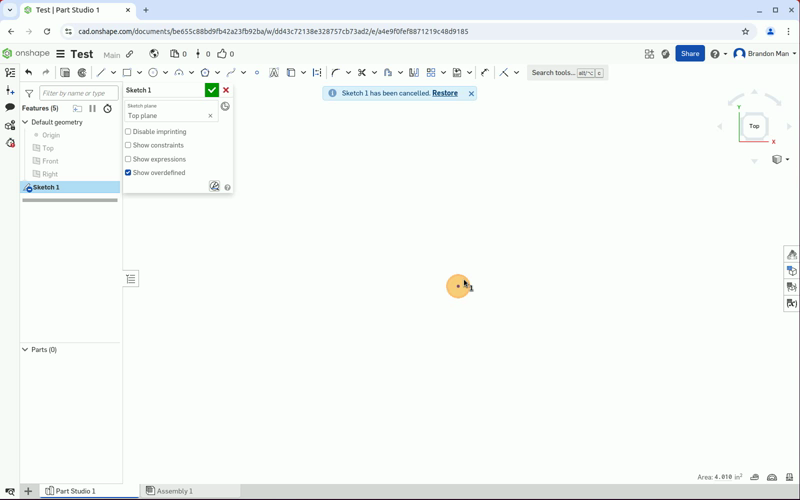
scroll(-6)
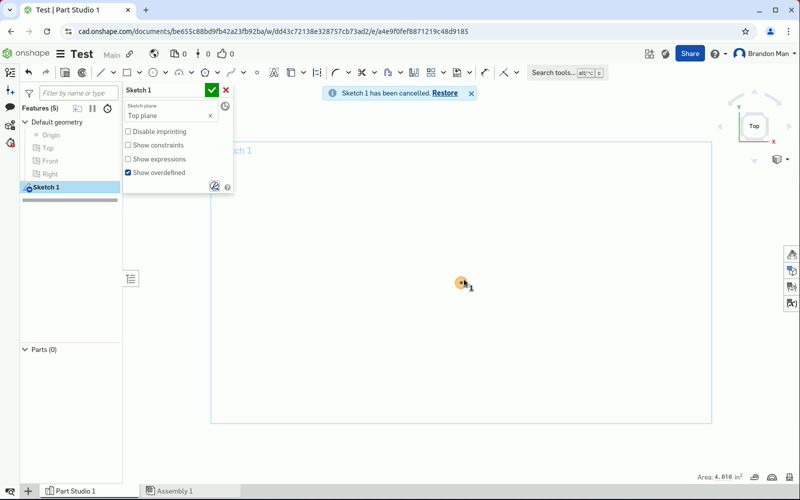
mouse_move(73, 352)
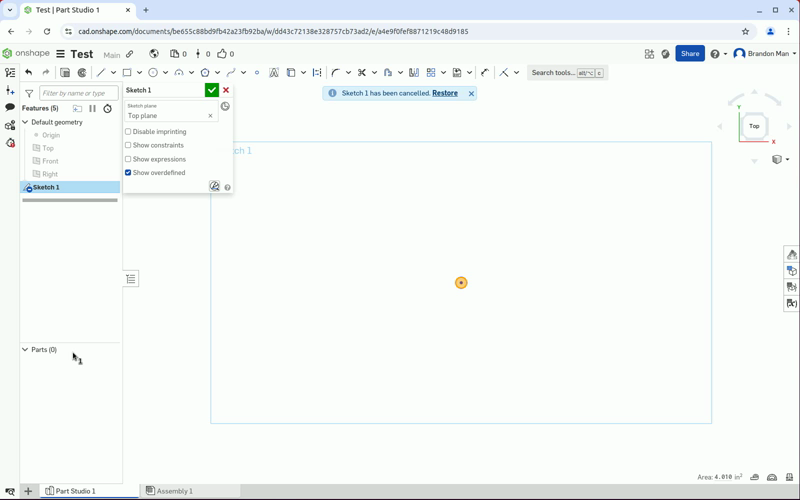
key(shift+y)
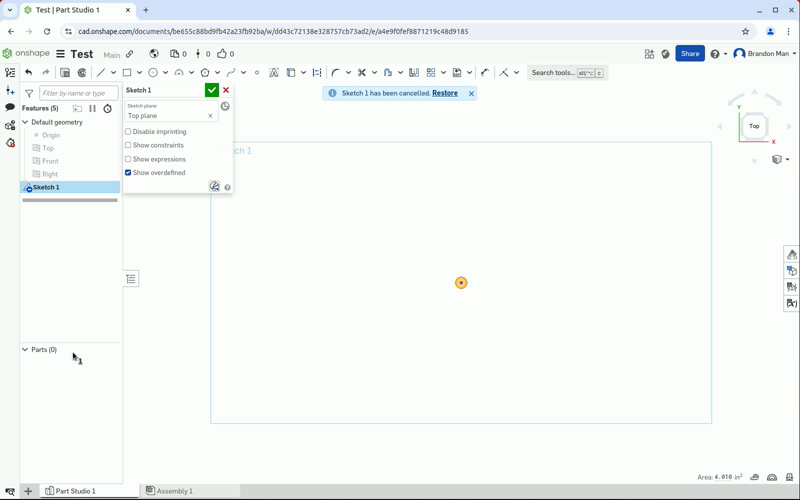
key(shift+e)
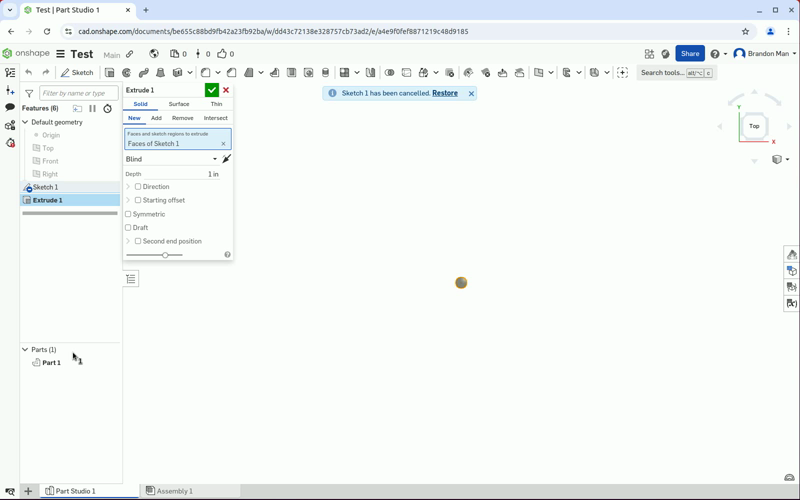
mouse_move(143, 106)
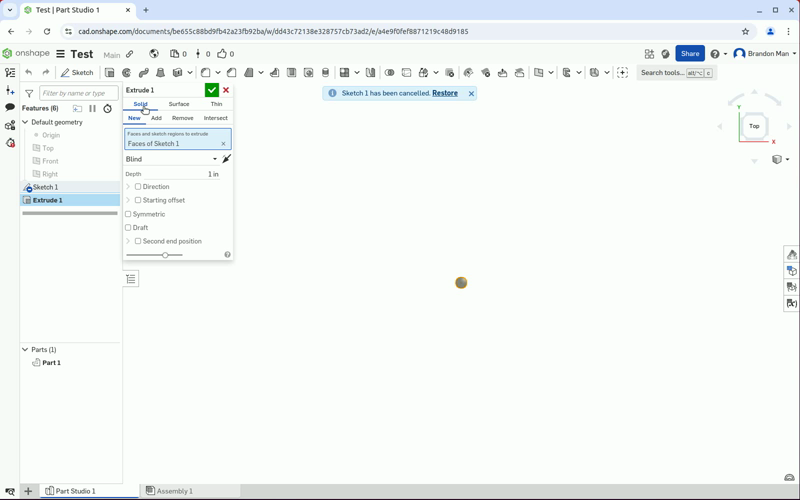
click(143, 106)
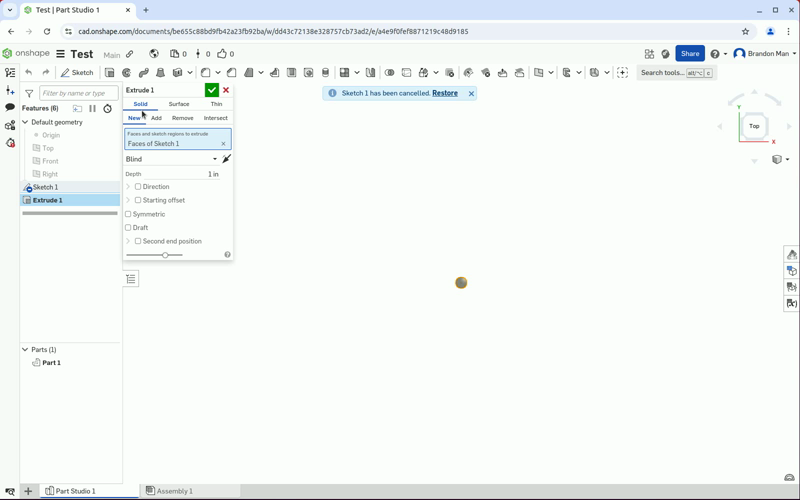
mouse_move(137, 120)
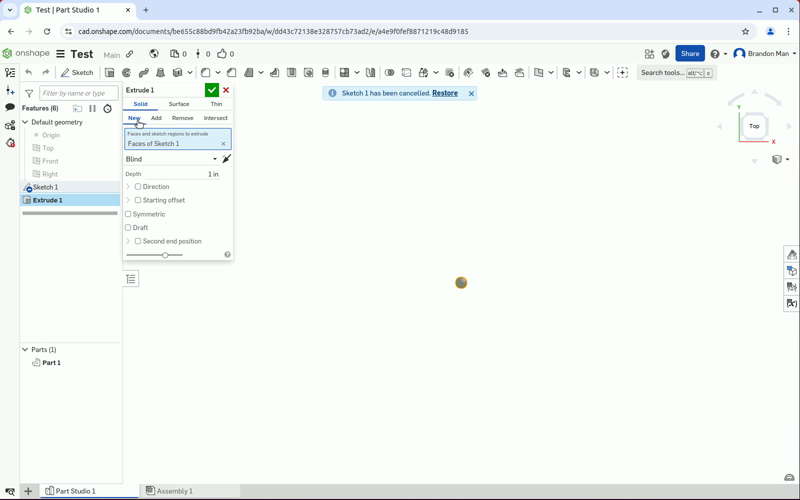
click(137, 120)
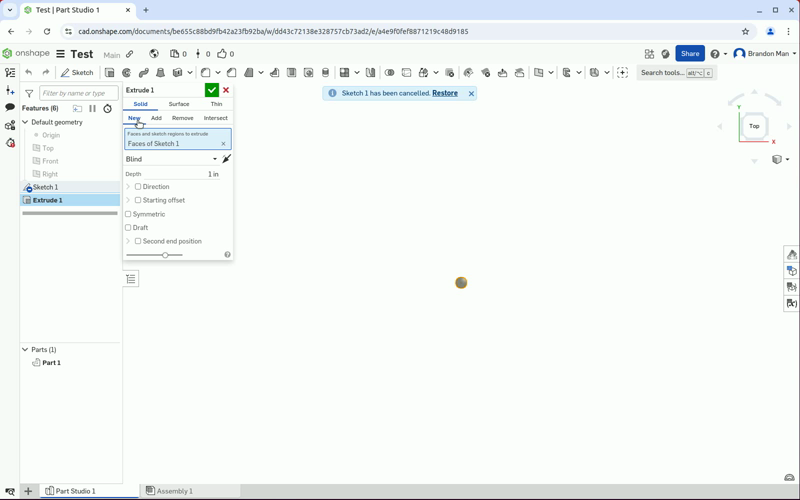
key(tab, 4)
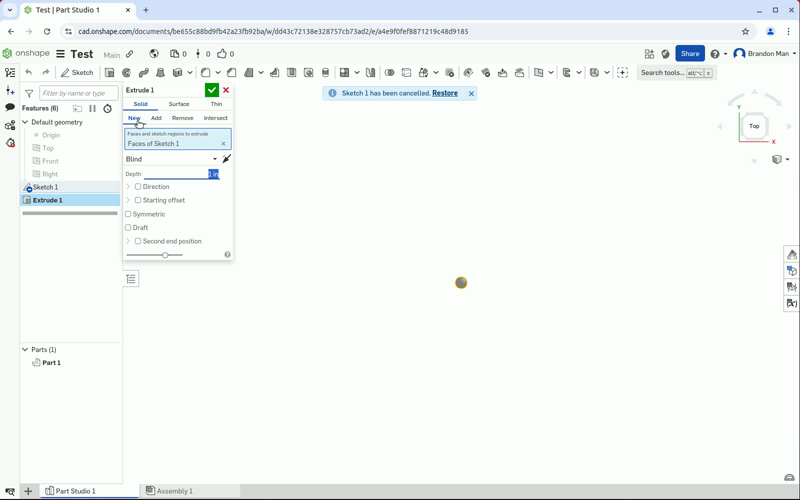
text(23.108)
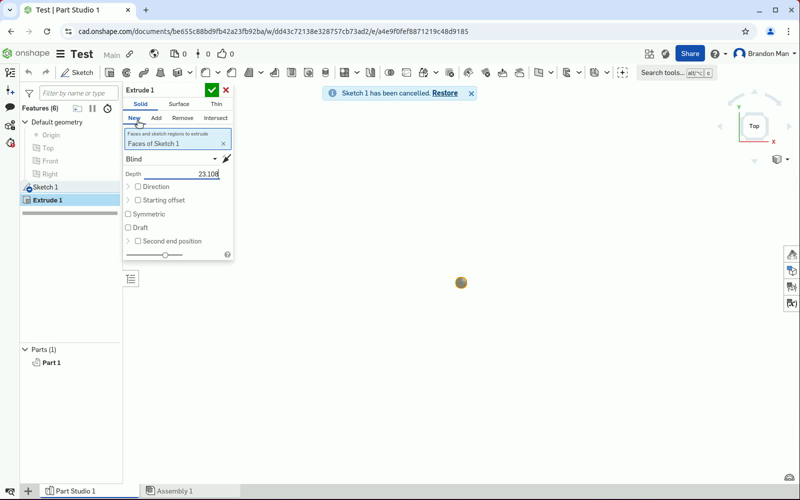
key(enter)
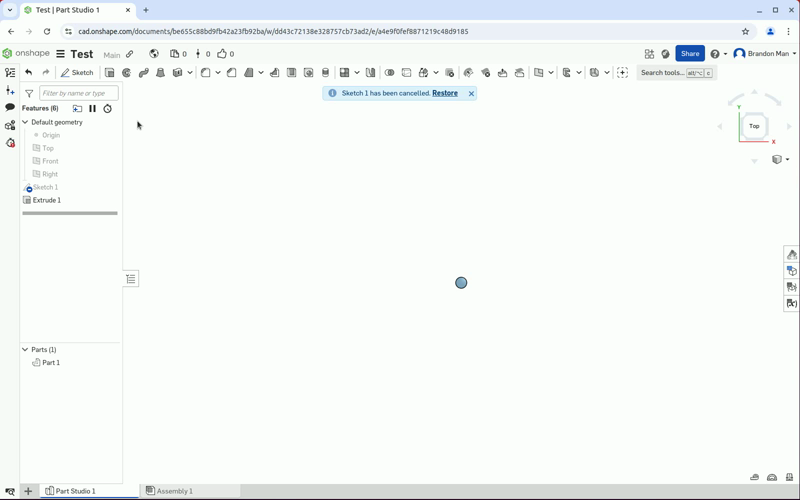
key(shift+h)
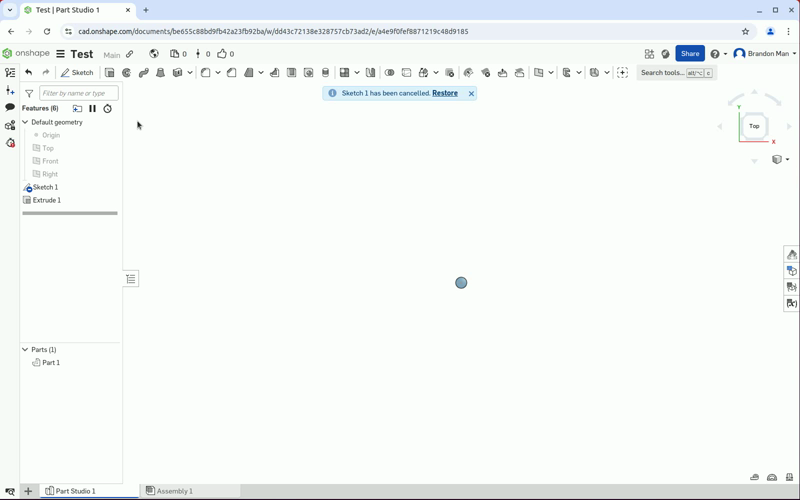
key(shift+h)
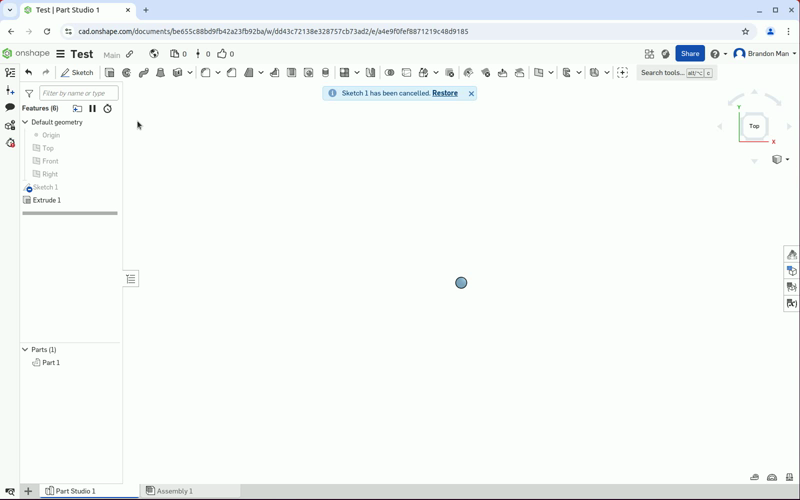
mouse_move(73, 189)
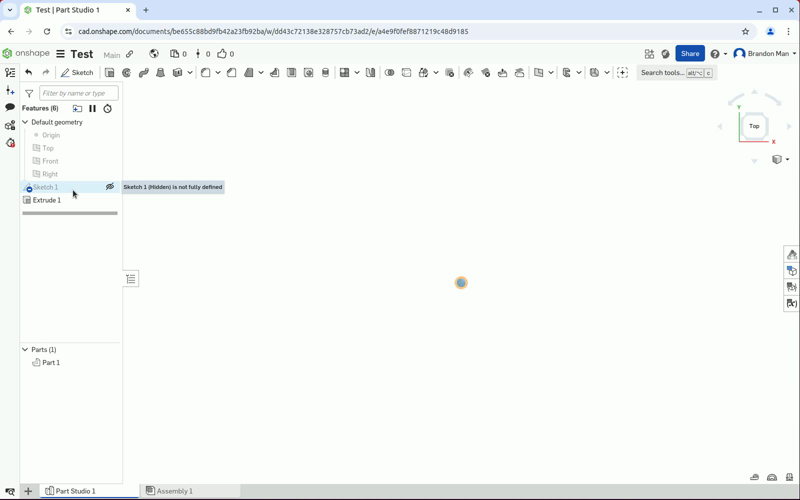
click(73, 189)
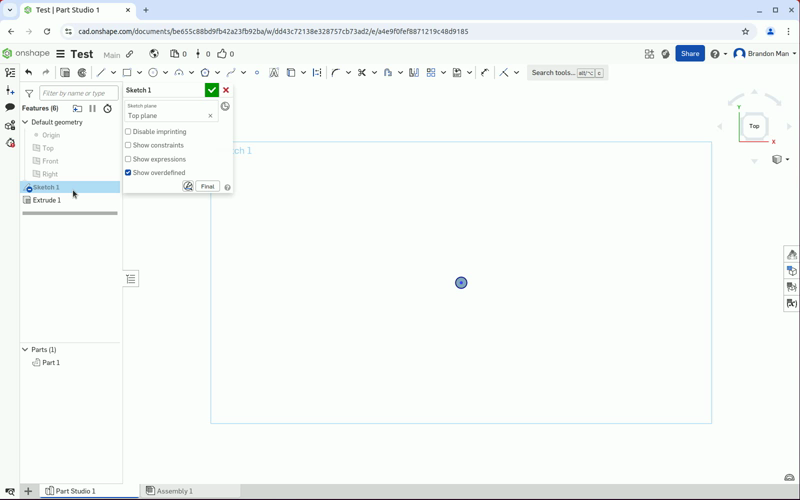
mouse_move(229, 92)
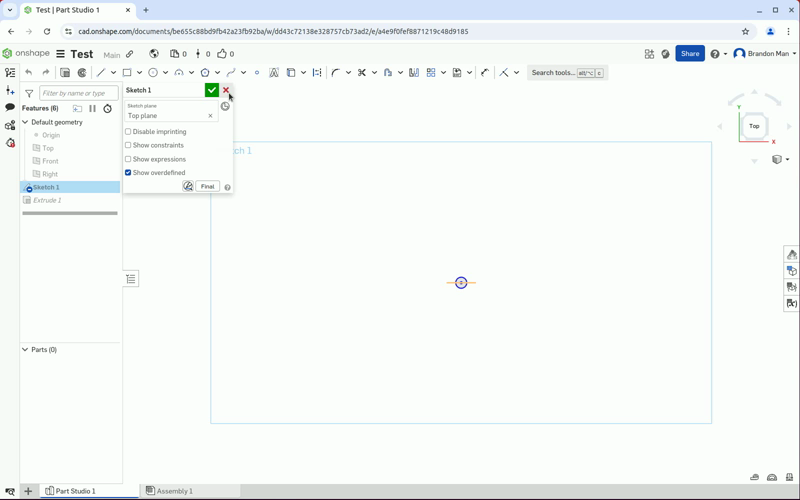
click(229, 92)
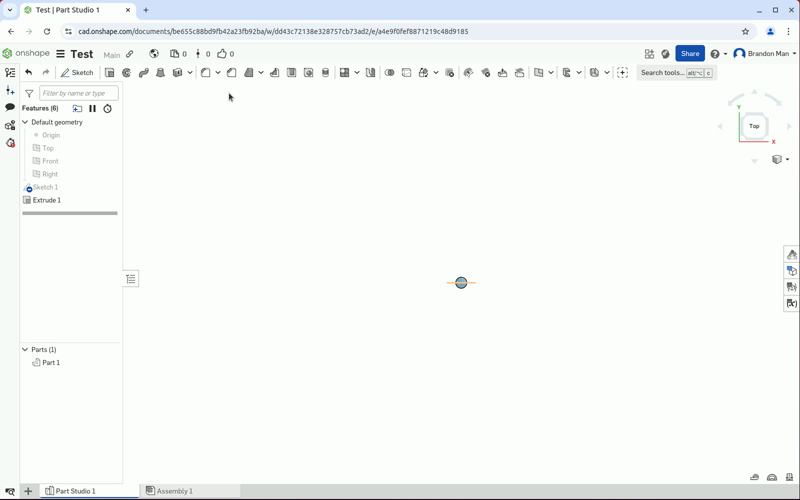
mouse_move(541, 75)
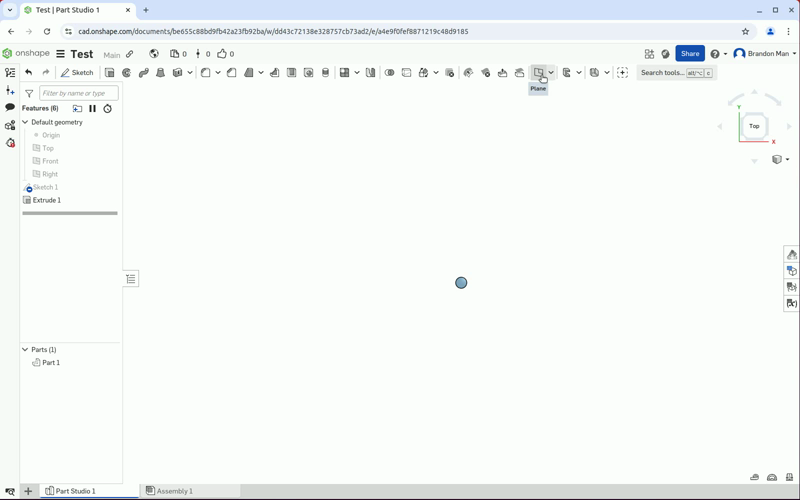
click(541, 75)
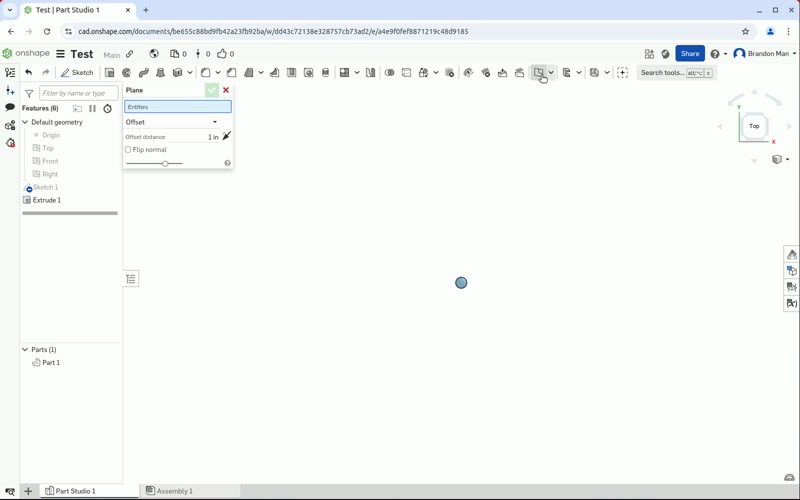
mouse_move(73, 150)
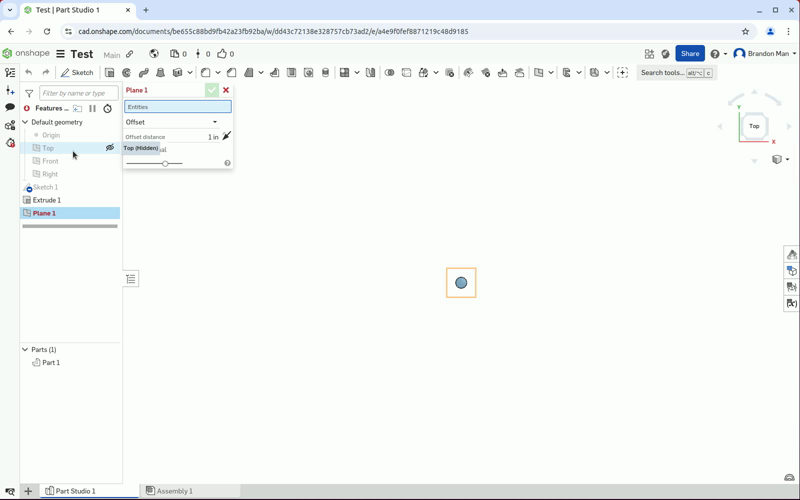
click(73, 150)
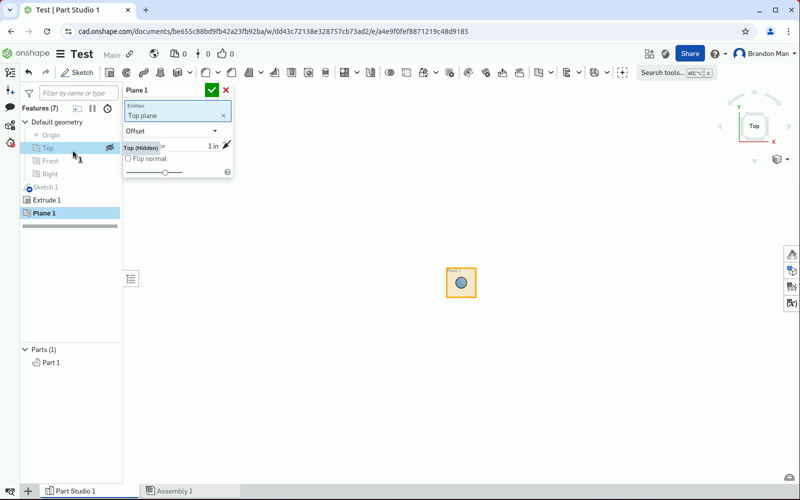
key(tab, 2)
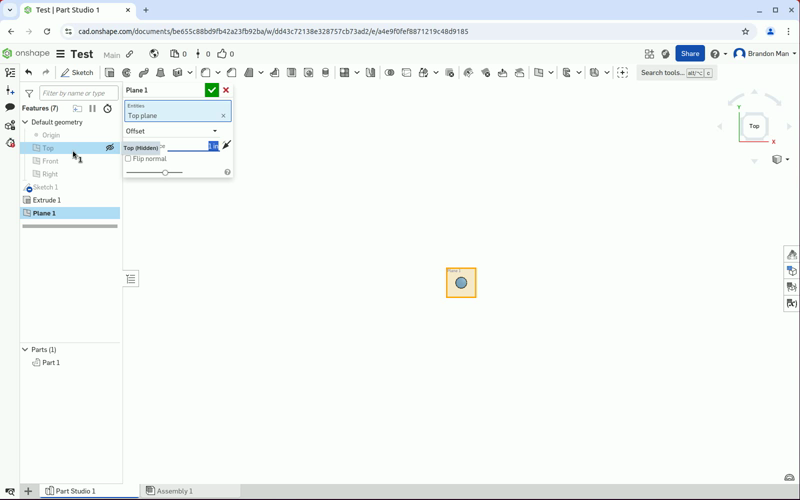
text(23.108)
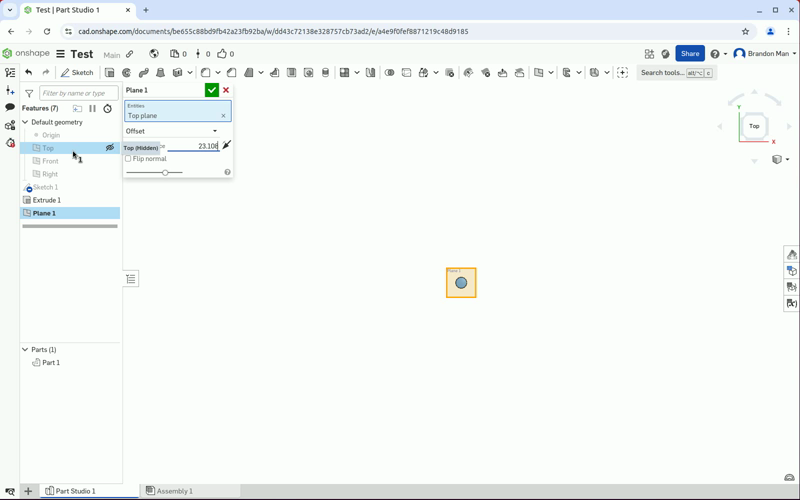
key(enter, 2)
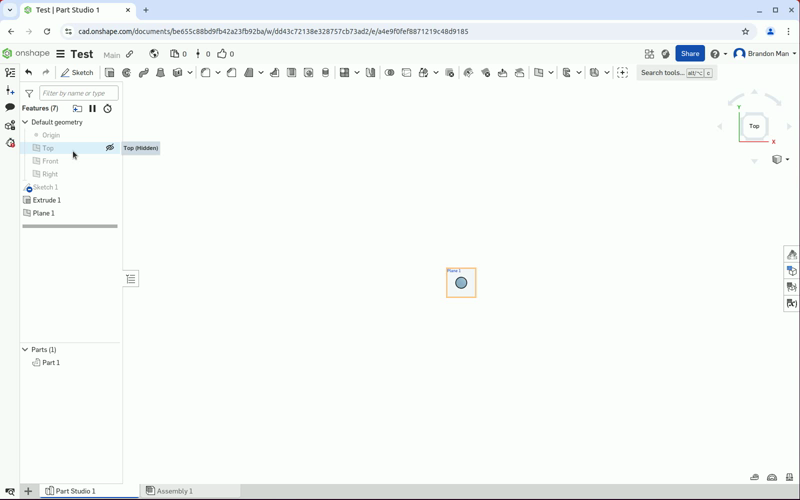
key(shift+s)
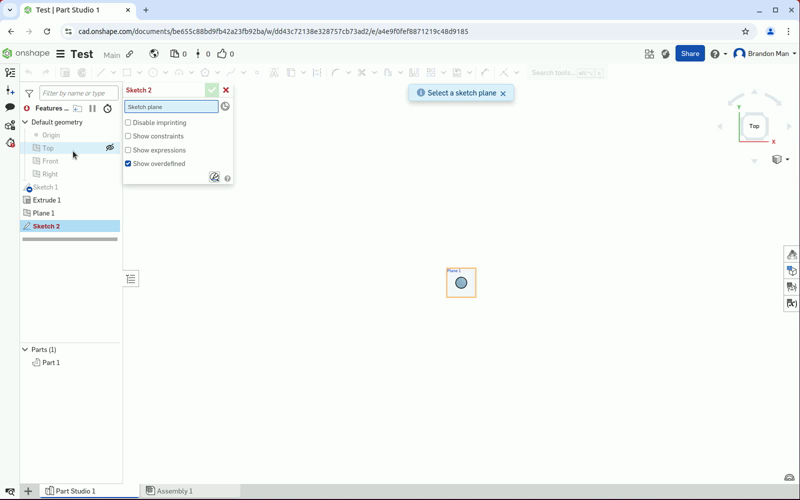
mouse_move(73, 215)
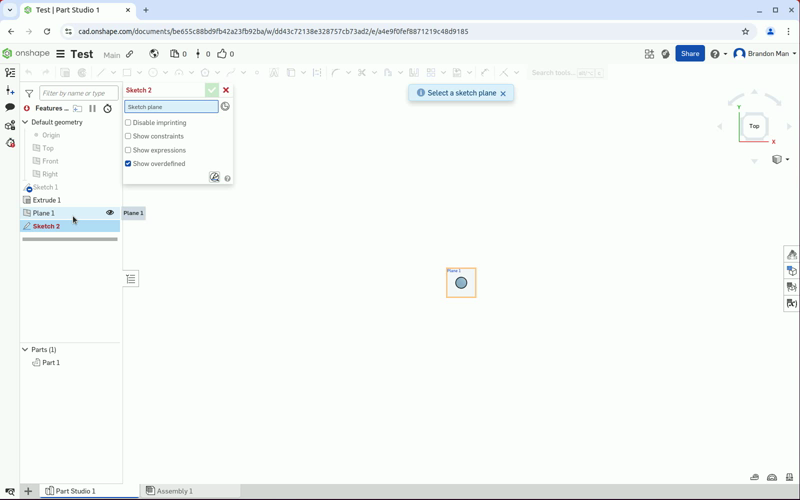
click(73, 215)
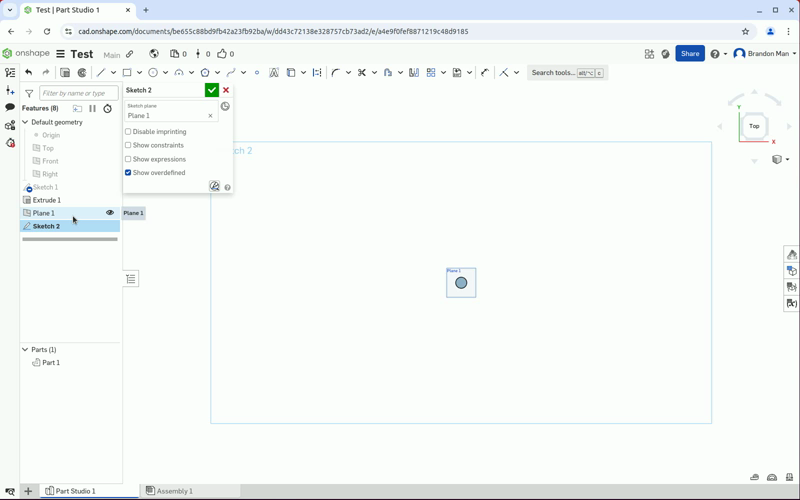
mouse_move(73, 352)
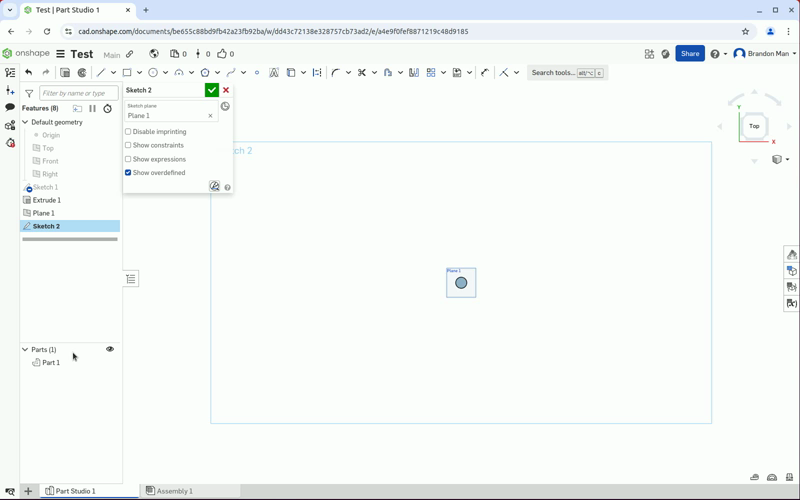
key(y)
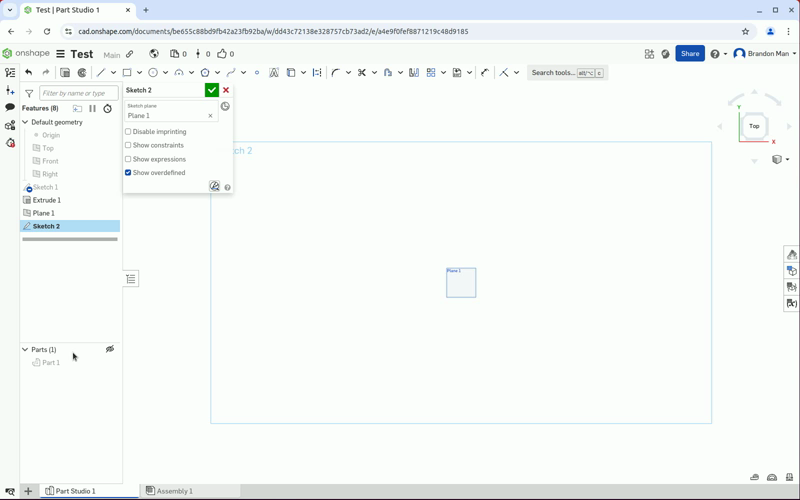
key(c)
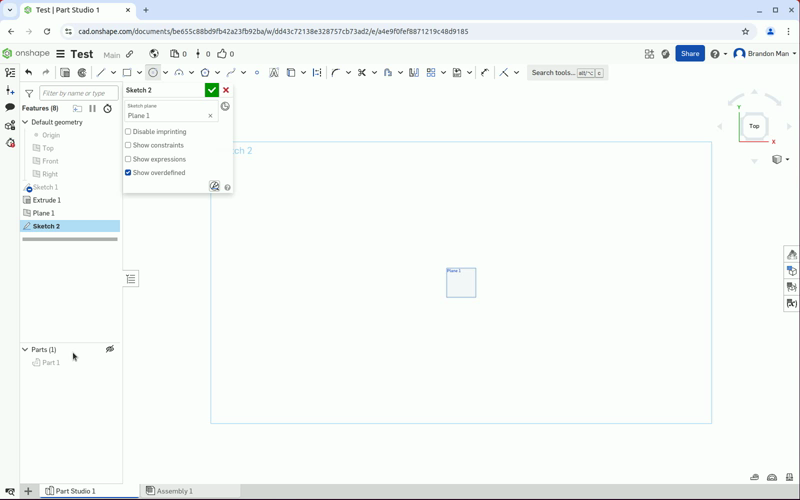
key_down(shift)
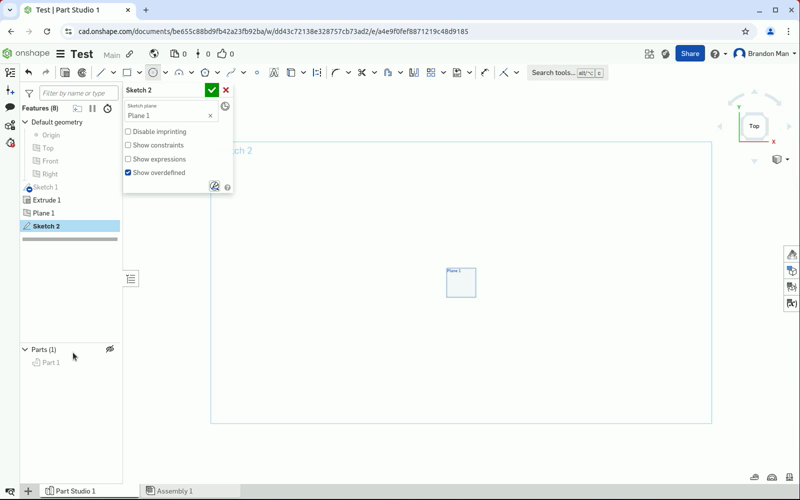
mouse_move(461, 282)
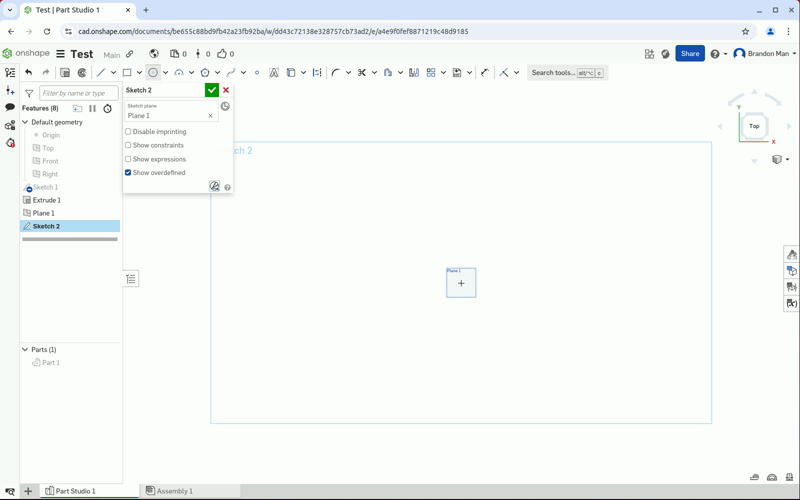
click(461, 282)
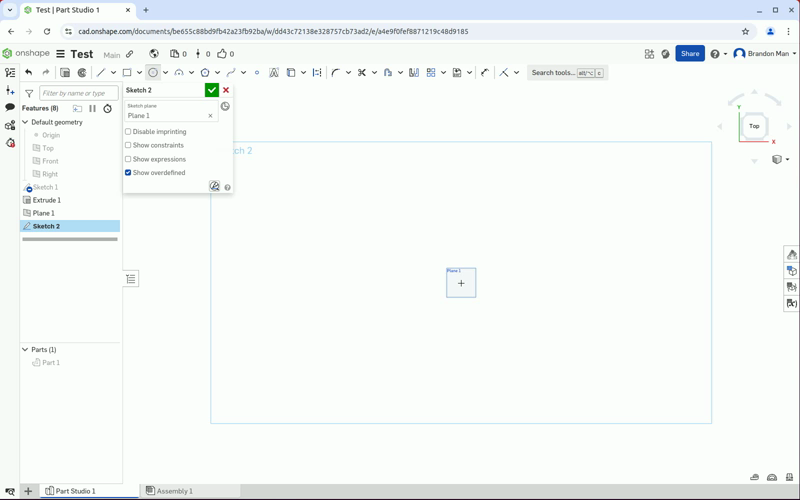
key_up(shift)
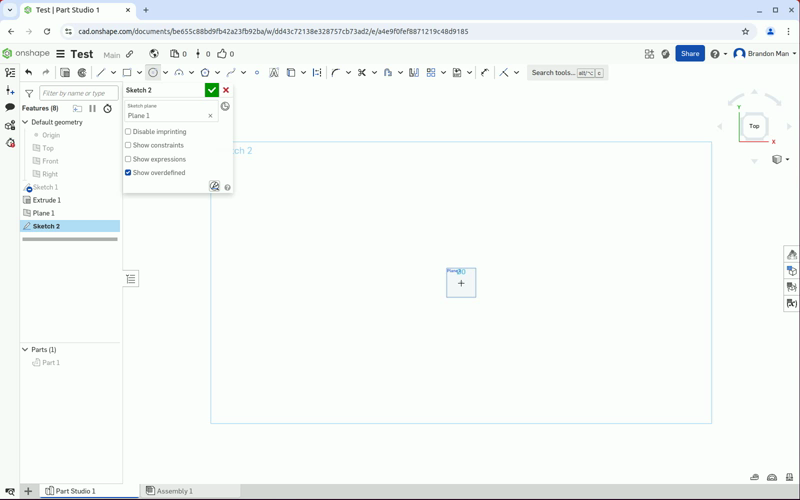
mouse_move(466, 282)
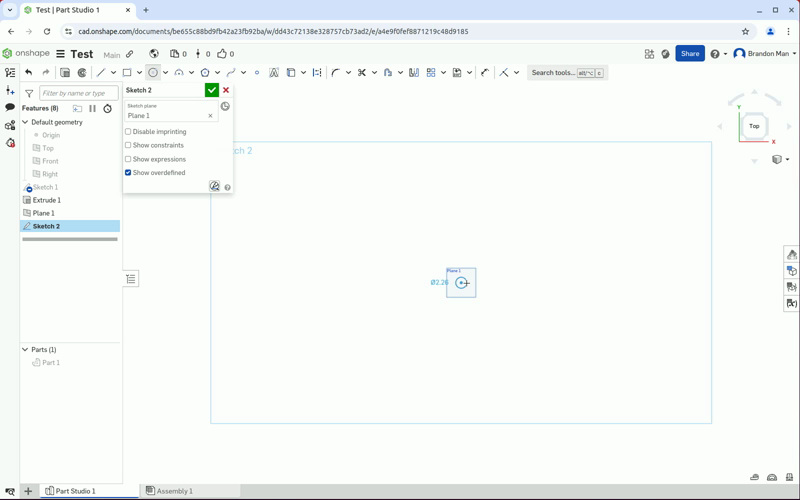
click(466, 282)
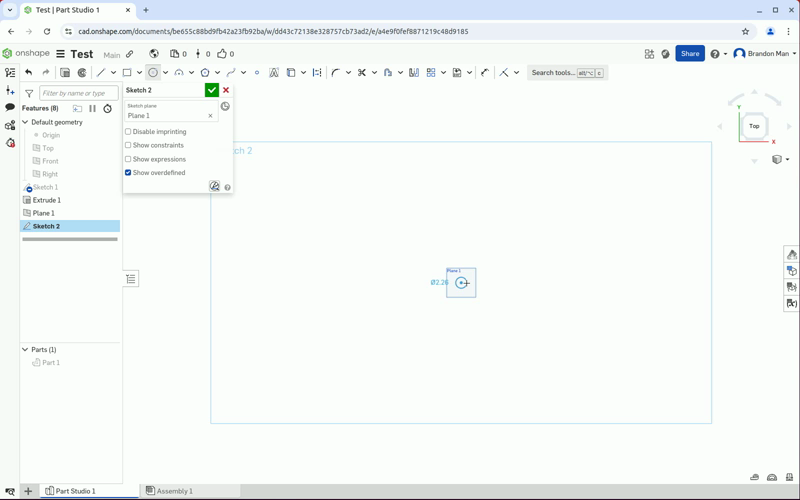
key(esc)
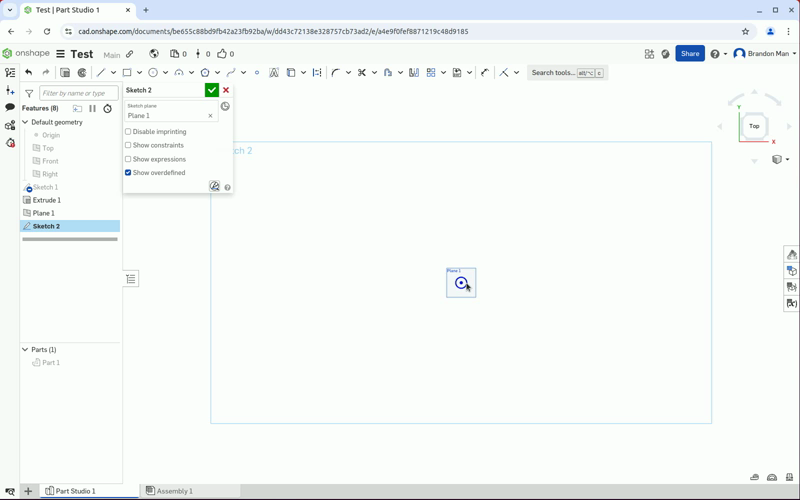
key(c)
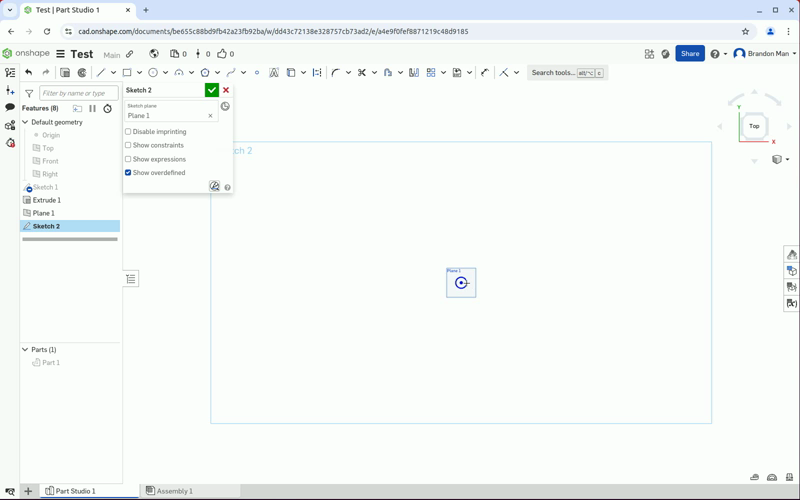
key_down(shift)
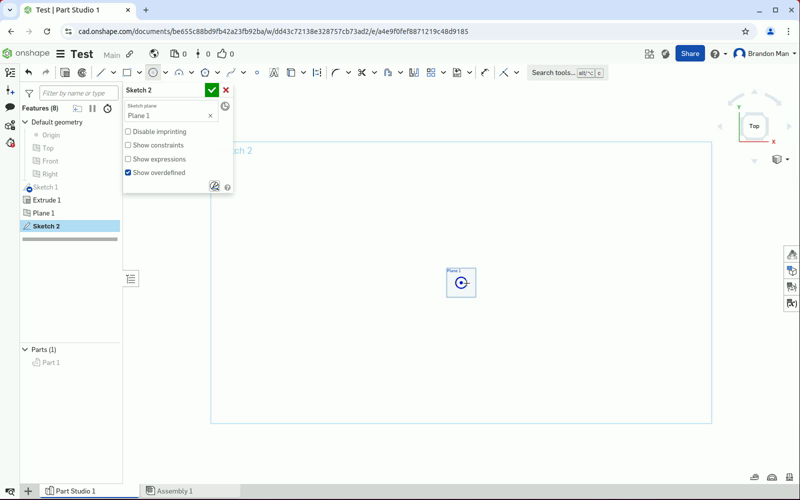
mouse_move(461, 282)
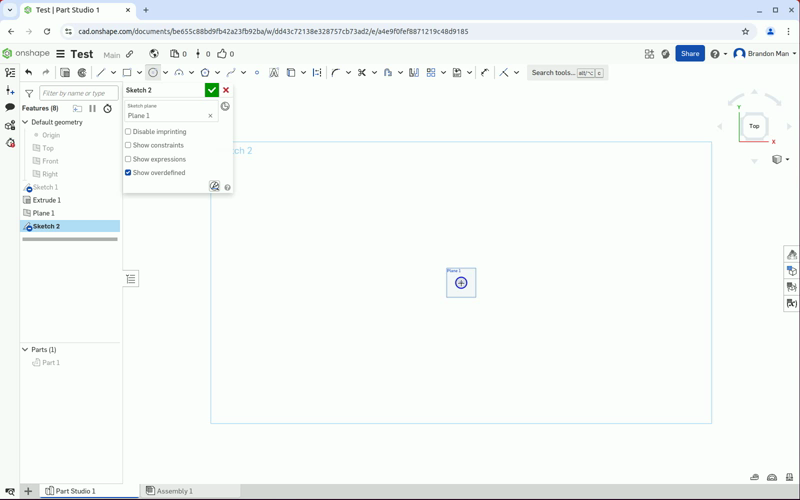
click(461, 282)
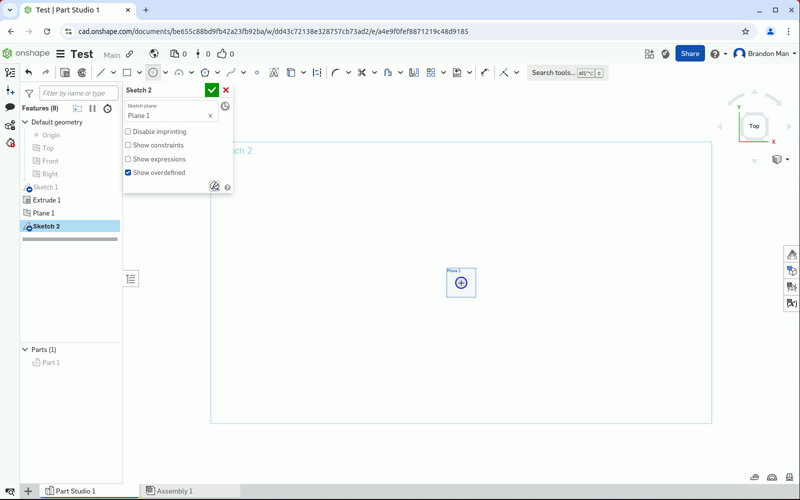
key_up(shift)
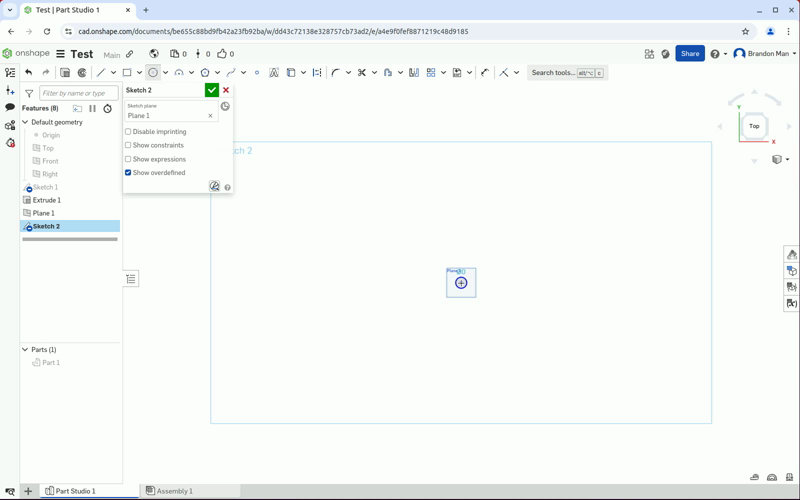
mouse_move(465, 282)
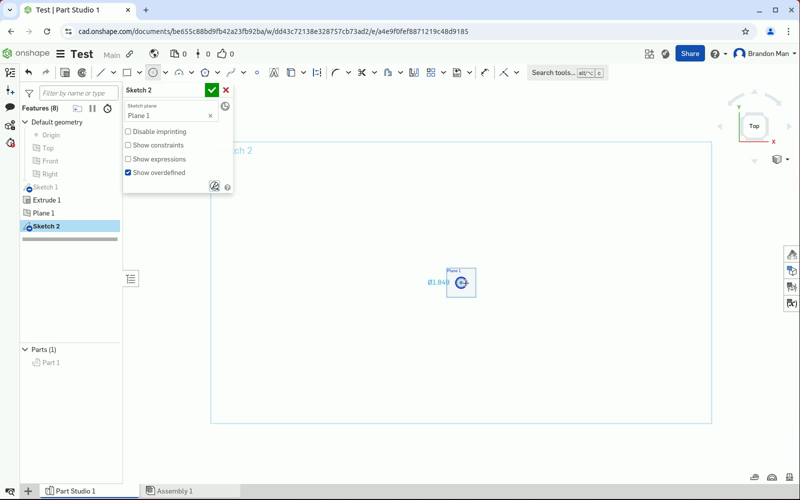
scroll(6)
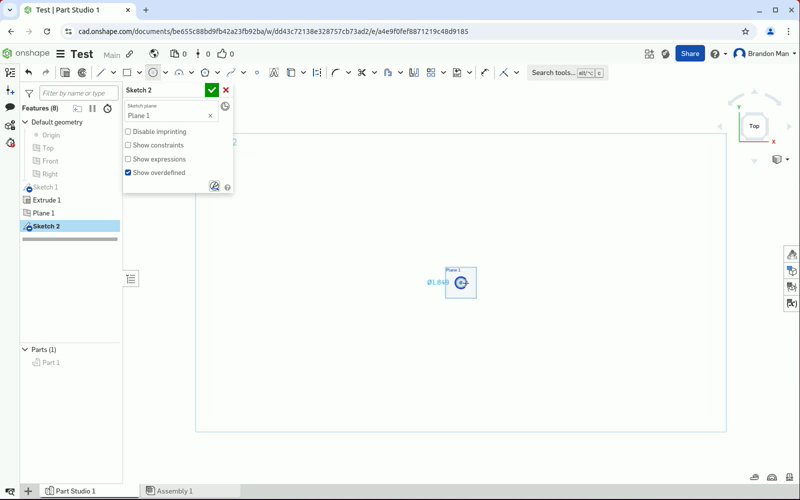
scroll(6)
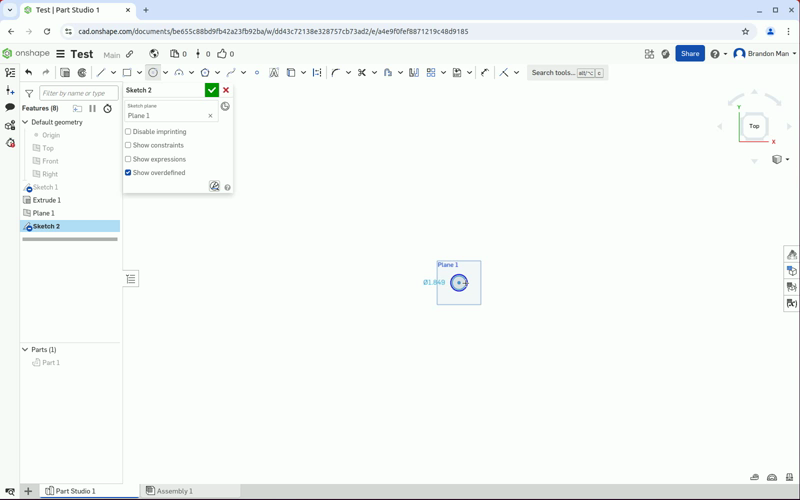
scroll(6)
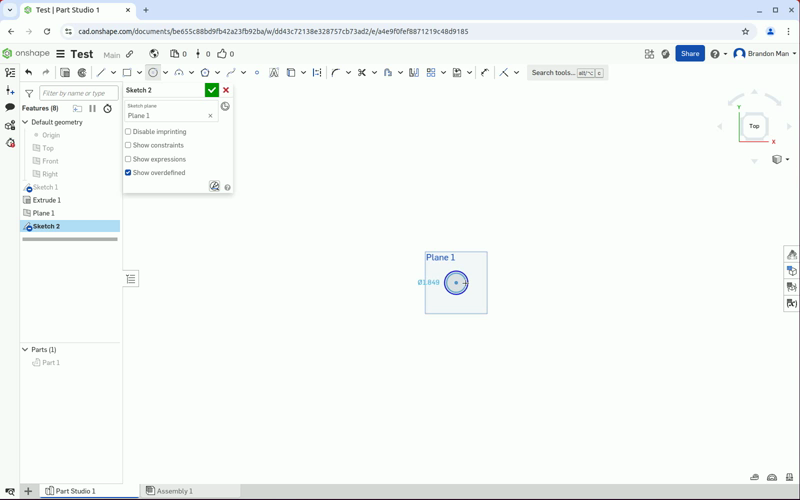
scroll(6)
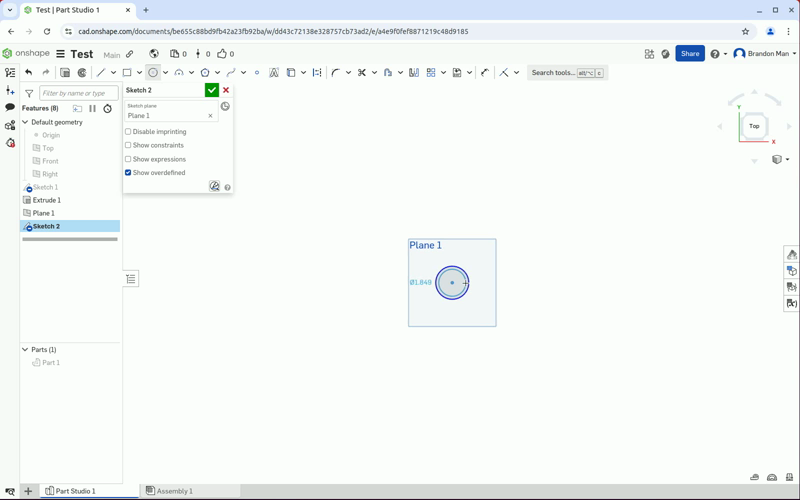
scroll(6)
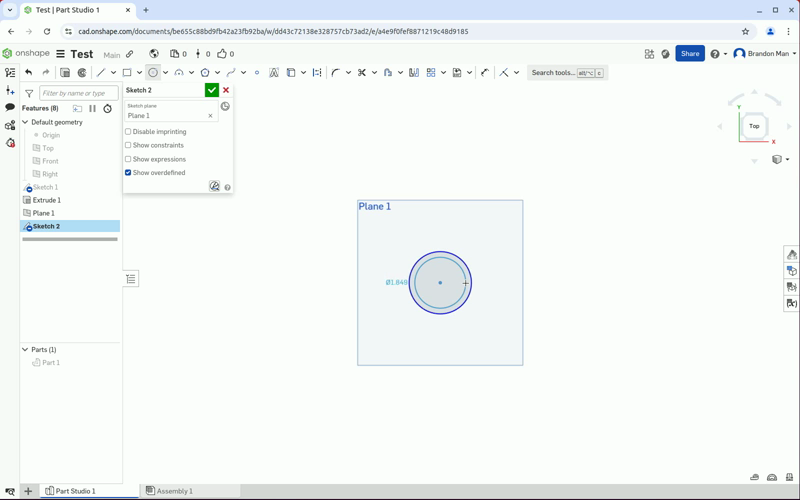
scroll(6)
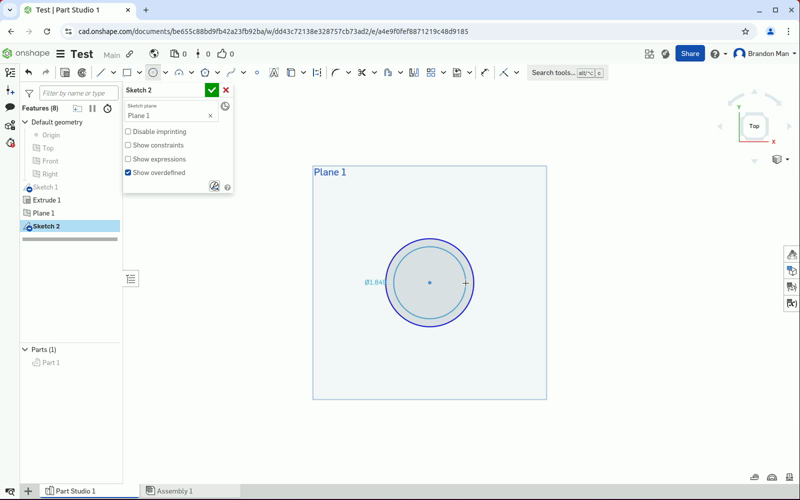
scroll(6)
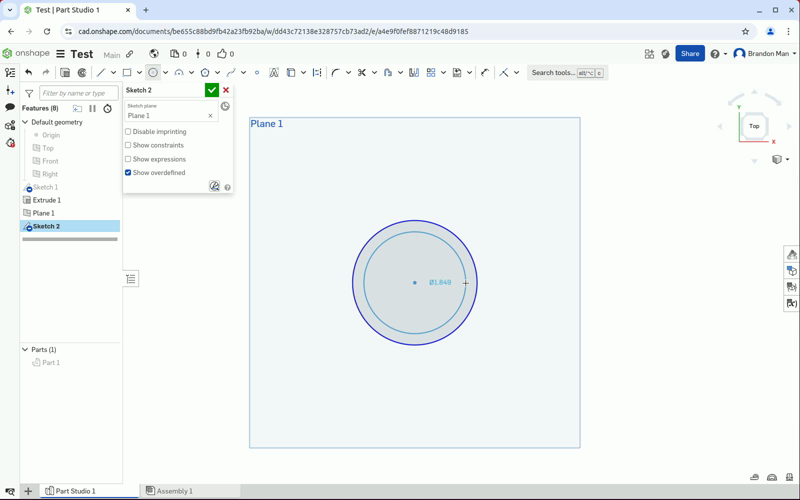
click(465, 282)
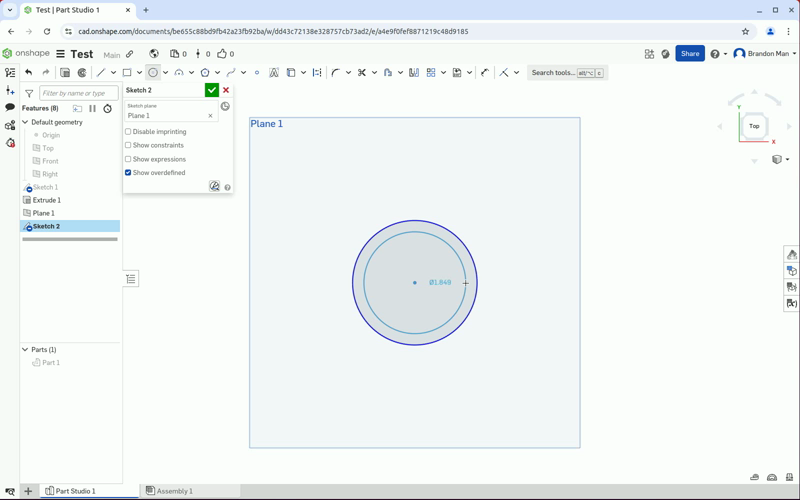
scroll(-6)
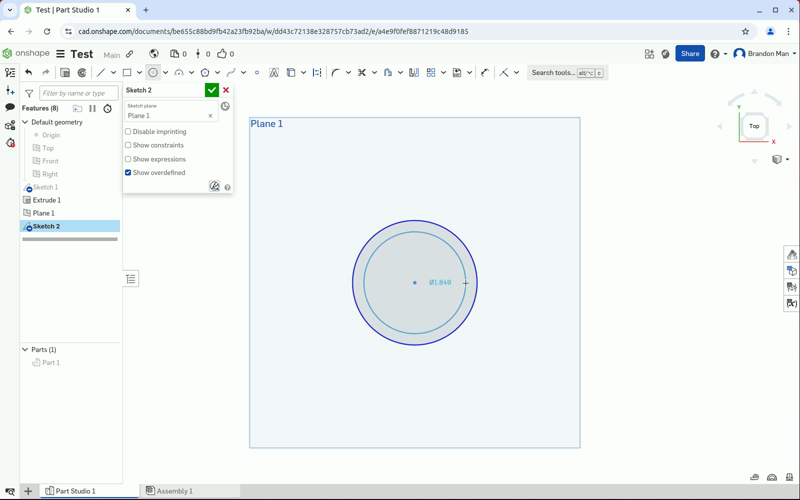
scroll(-6)
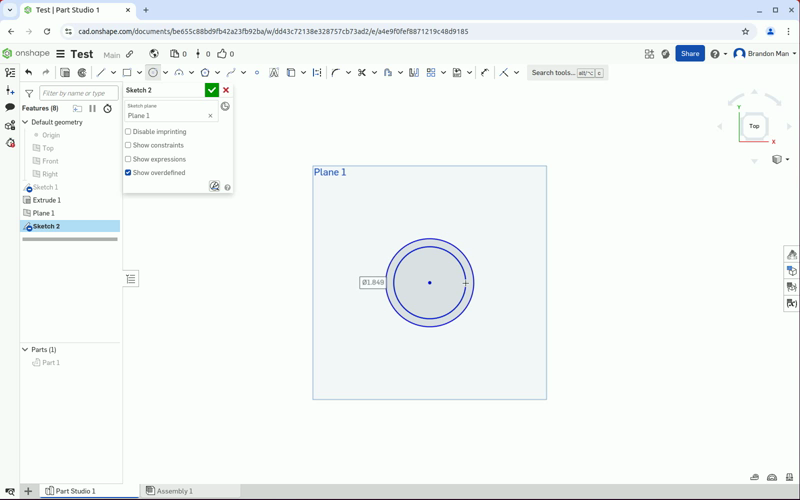
scroll(-6)
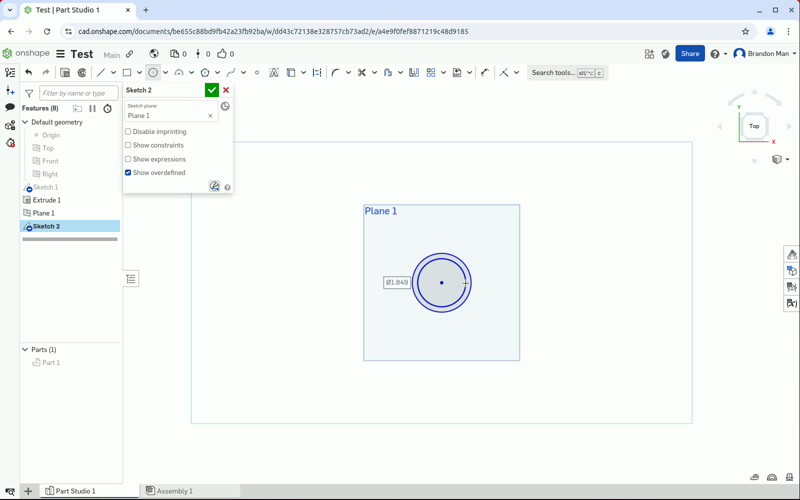
scroll(-6)
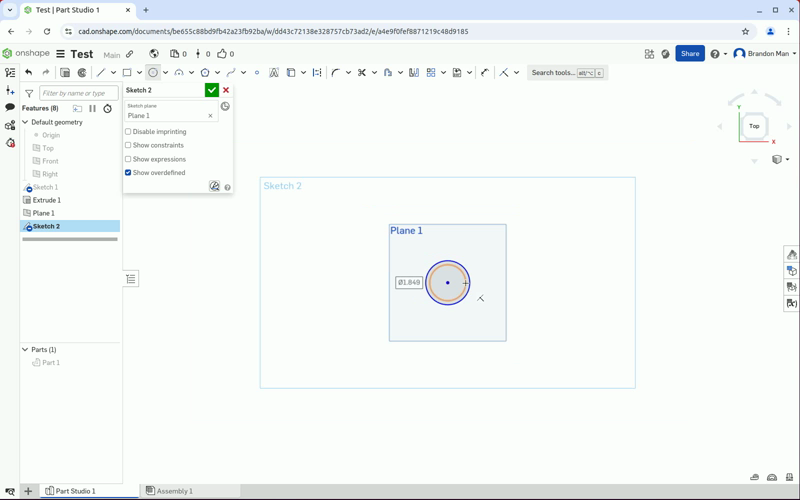
scroll(-6)
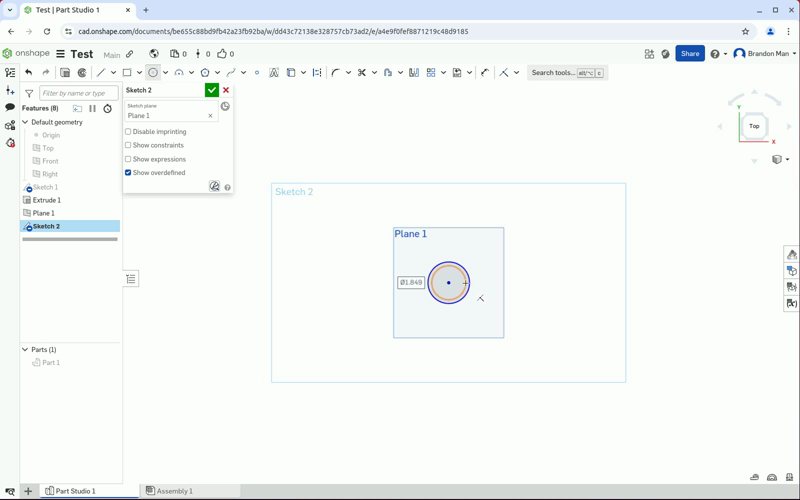
scroll(-6)
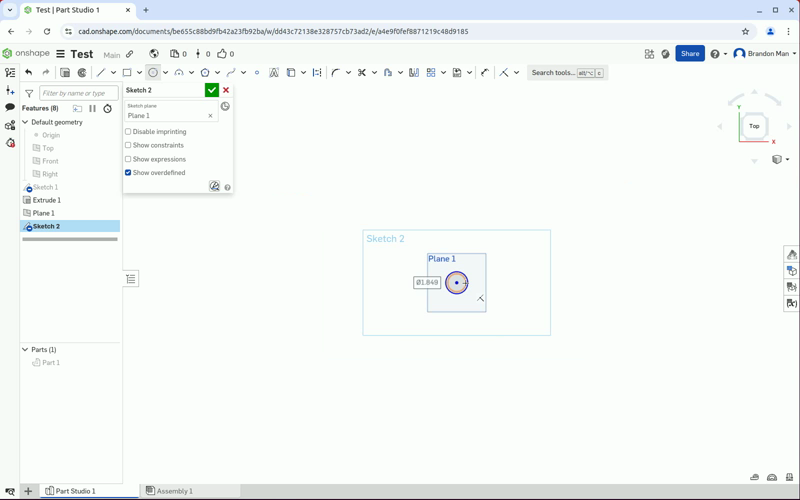
scroll(-6)
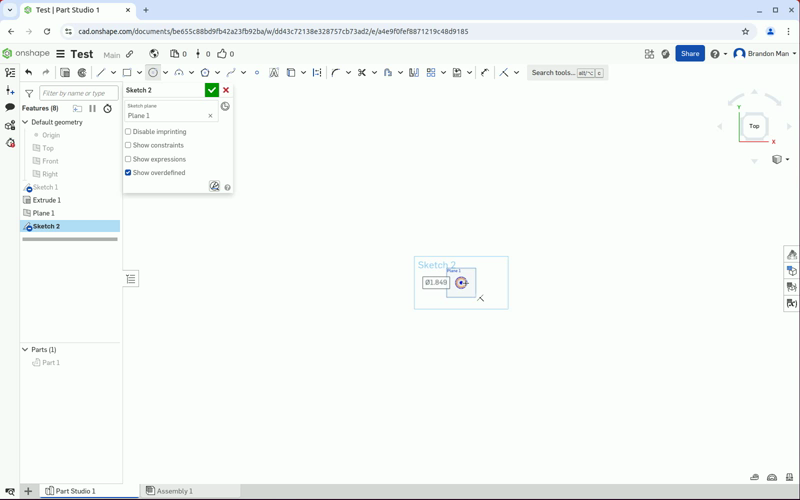
key(esc)
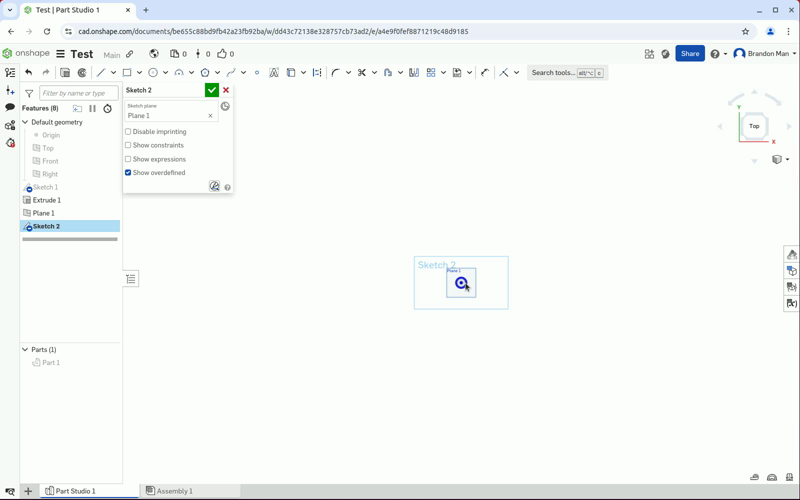
mouse_move(457, 286)
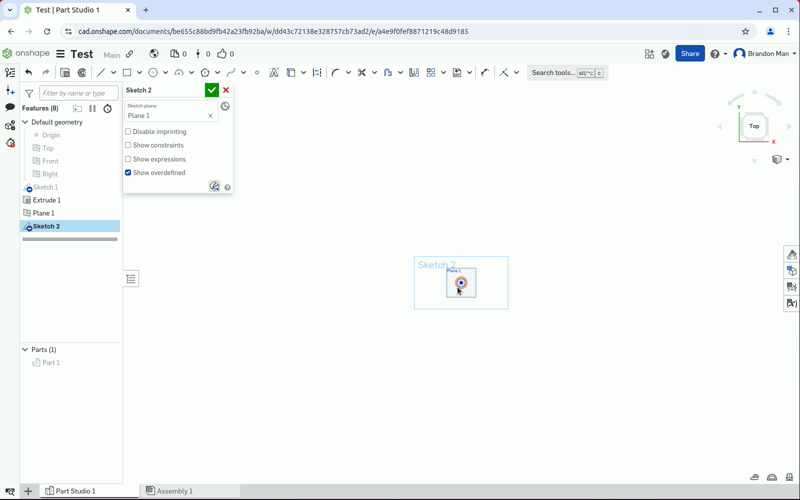
scroll(6)
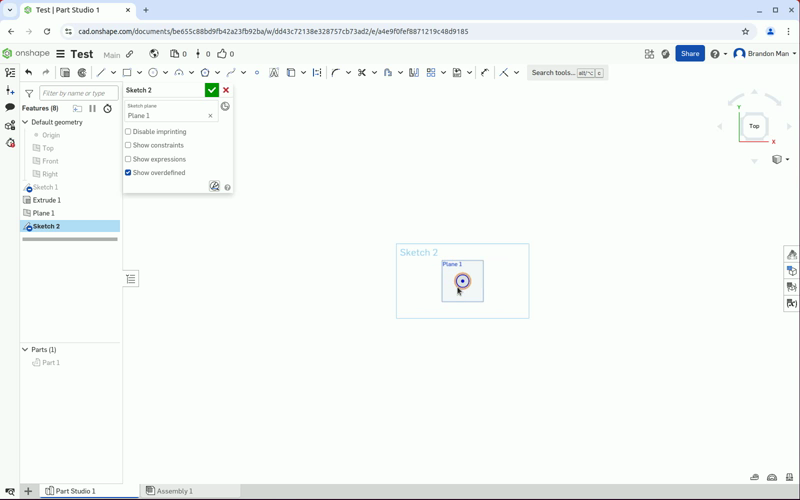
scroll(6)
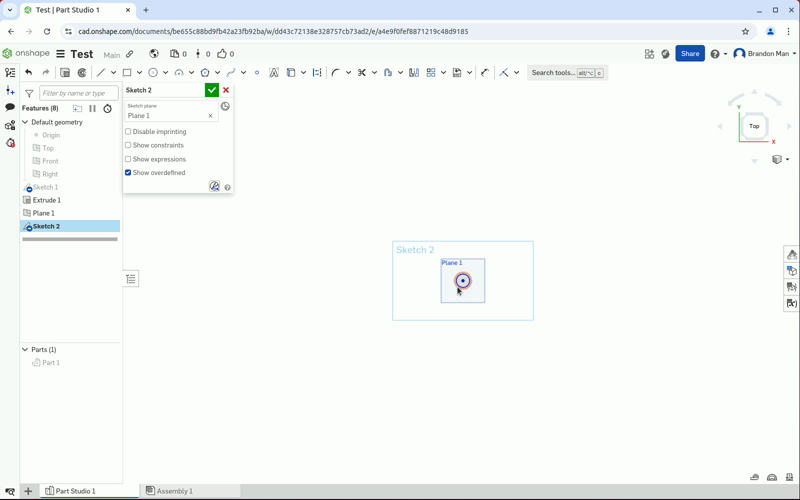
scroll(6)
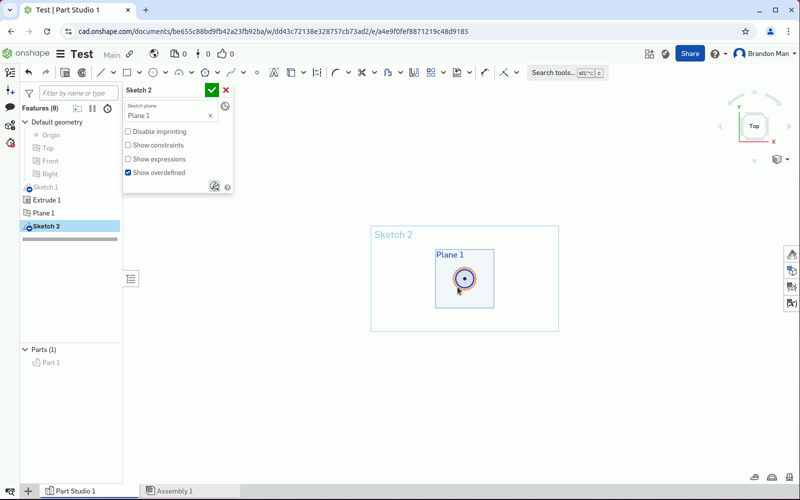
scroll(6)
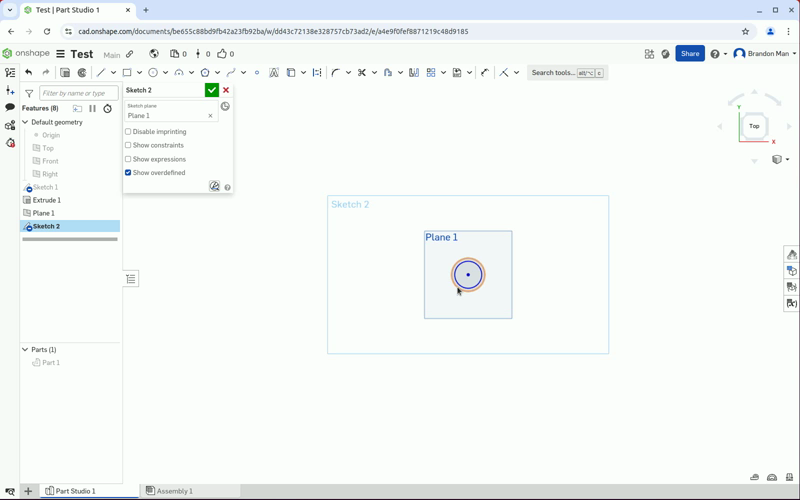
scroll(6)
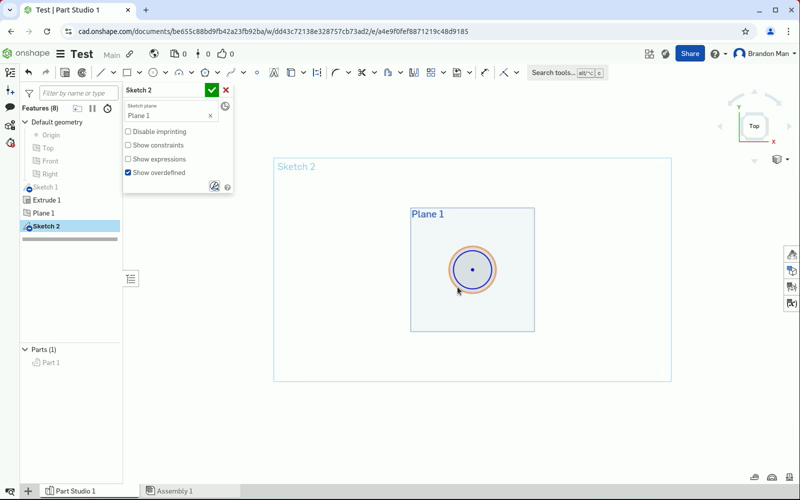
scroll(6)
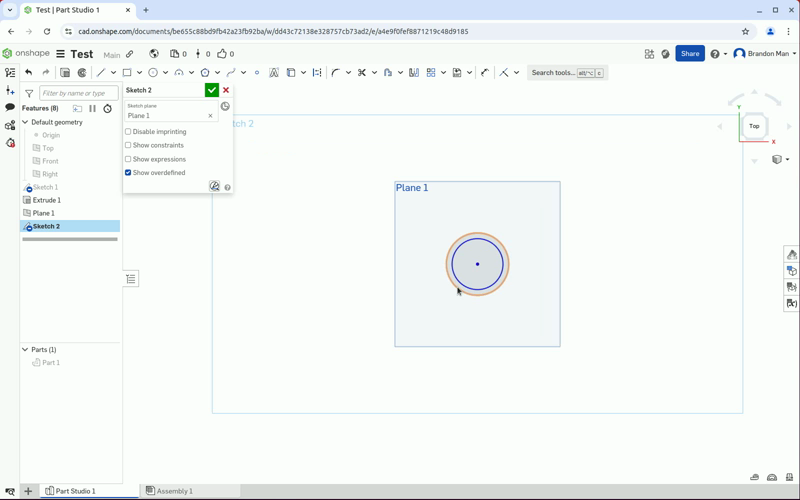
scroll(6)
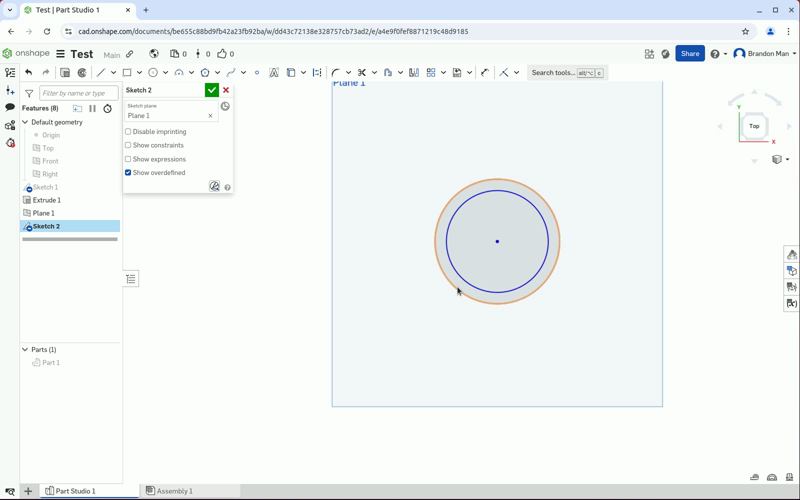
click(457, 286)
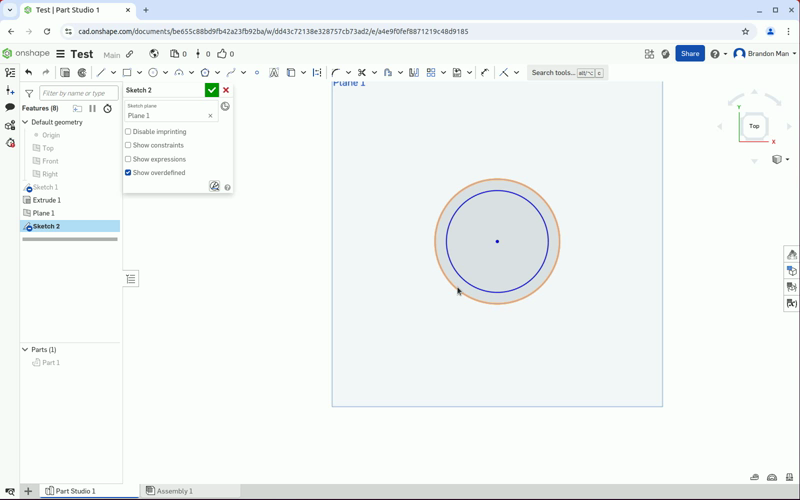
scroll(-6)
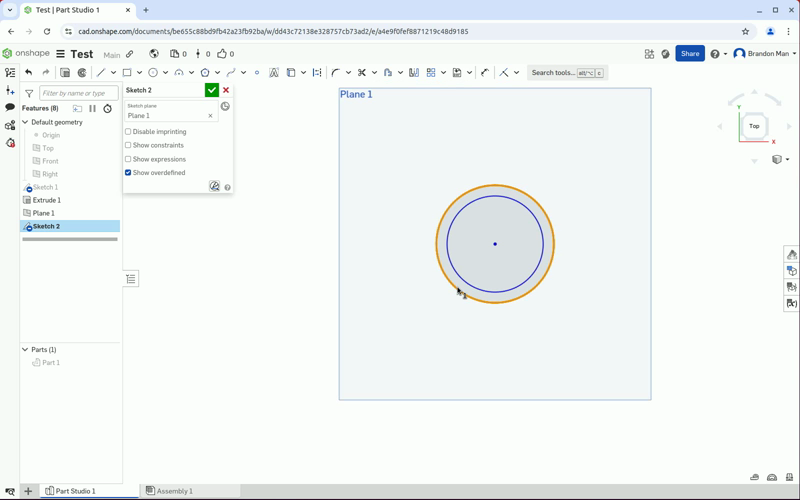
scroll(-6)
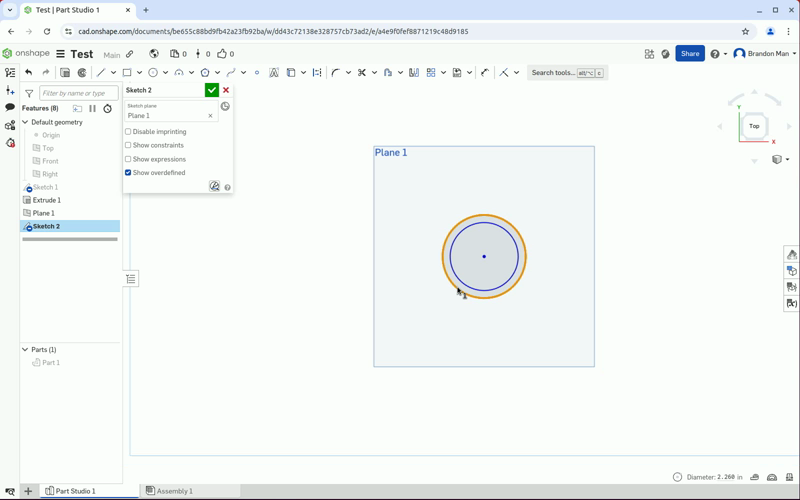
scroll(-6)
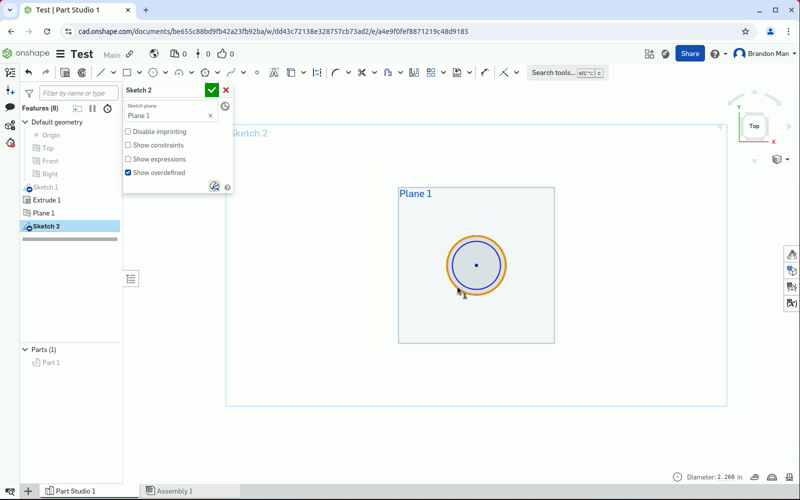
scroll(-6)
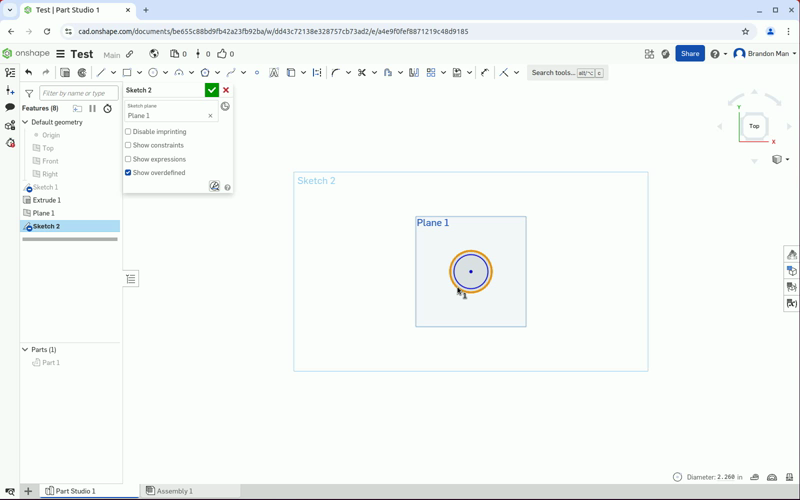
scroll(-6)
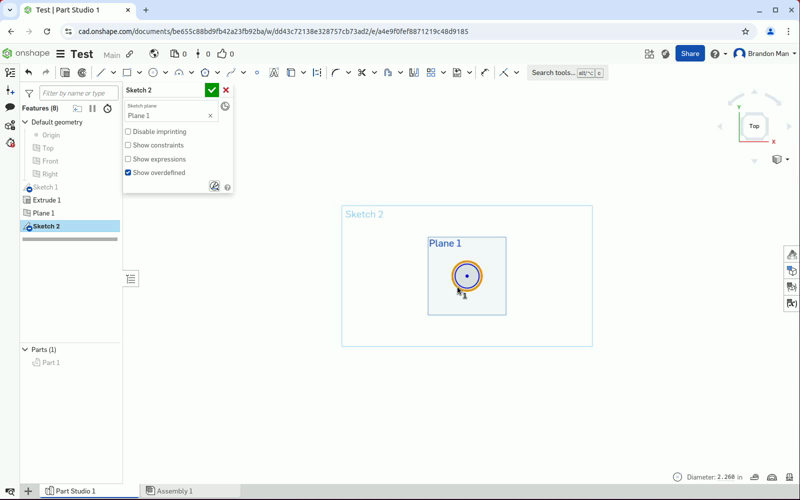
scroll(-6)
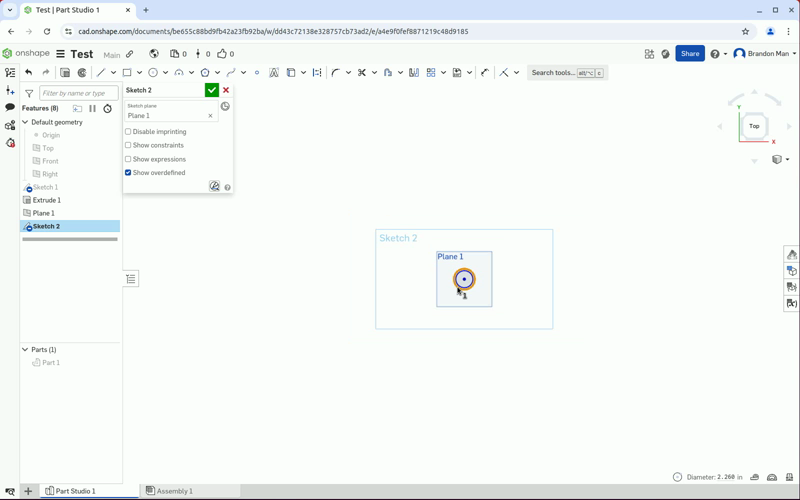
scroll(-6)
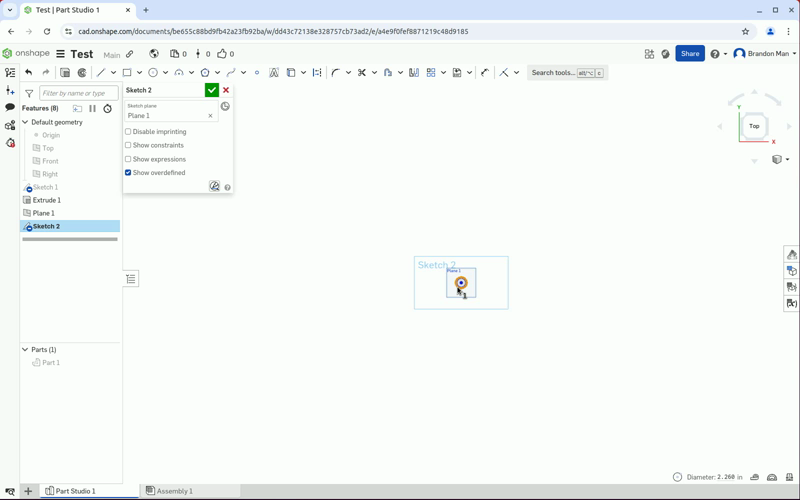
mouse_move(73, 352)
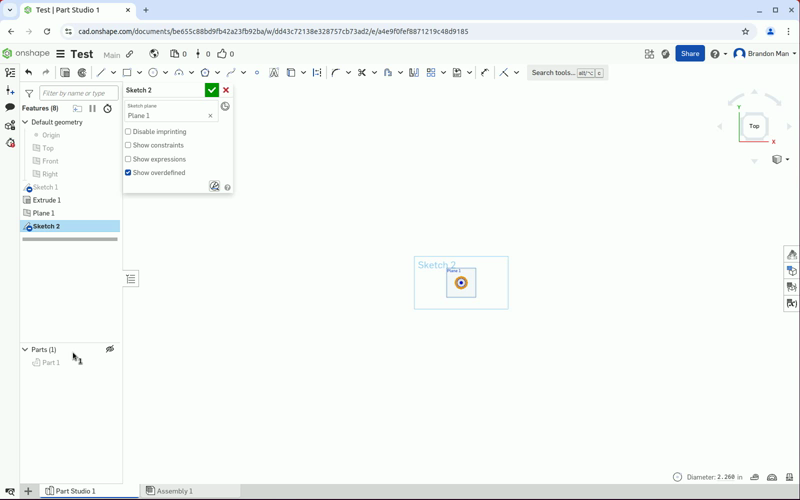
key(shift+y)
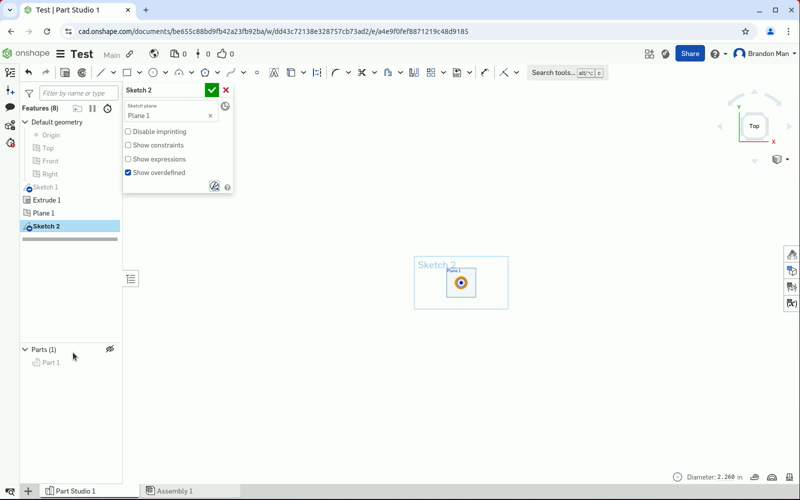
key(shift+e)
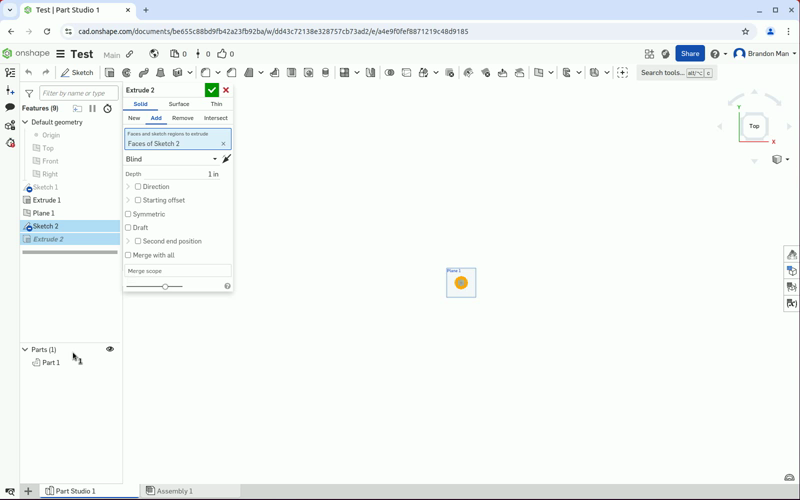
mouse_move(143, 106)
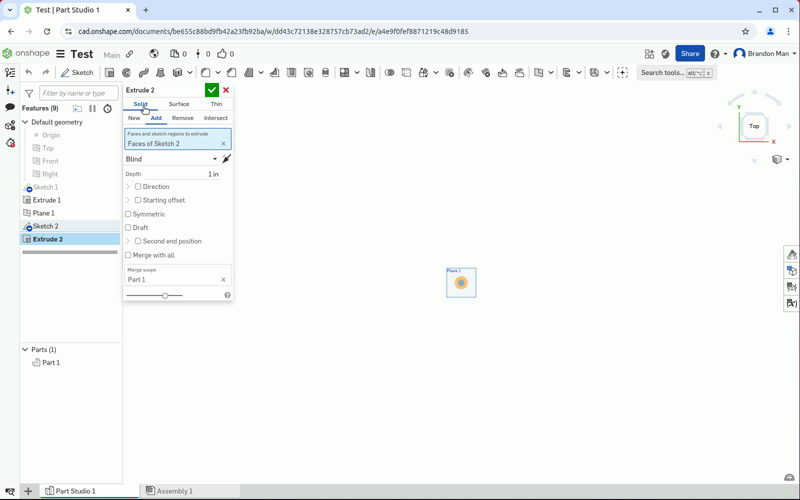
click(143, 106)
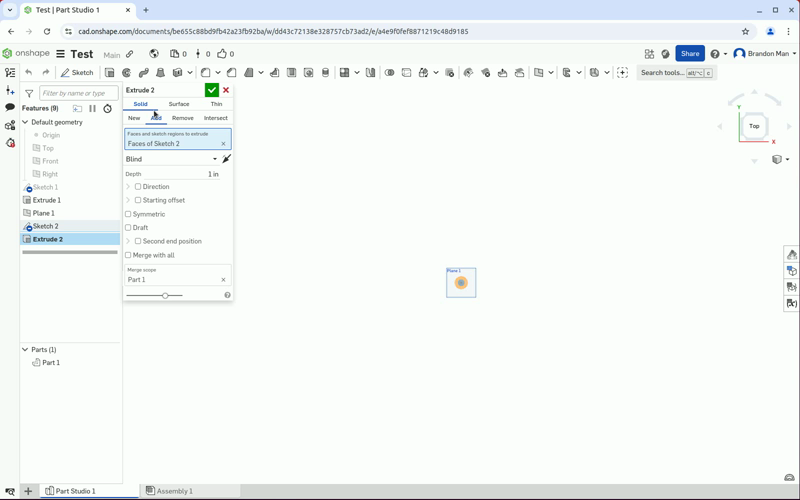
mouse_move(186, 120)
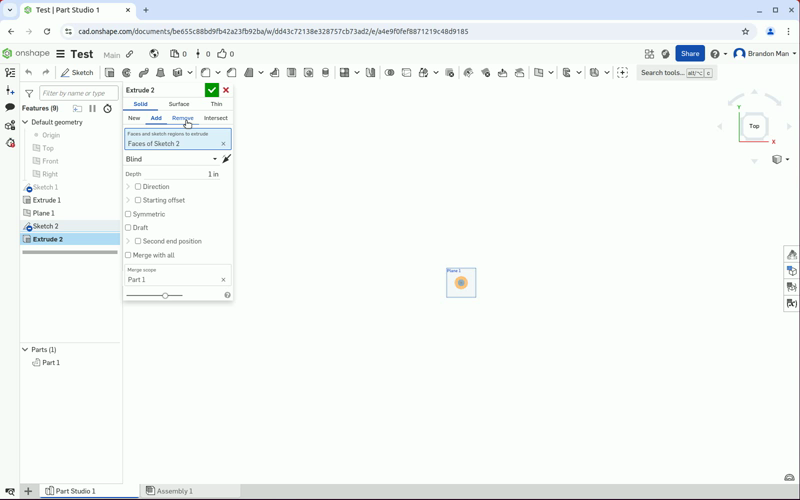
click(186, 120)
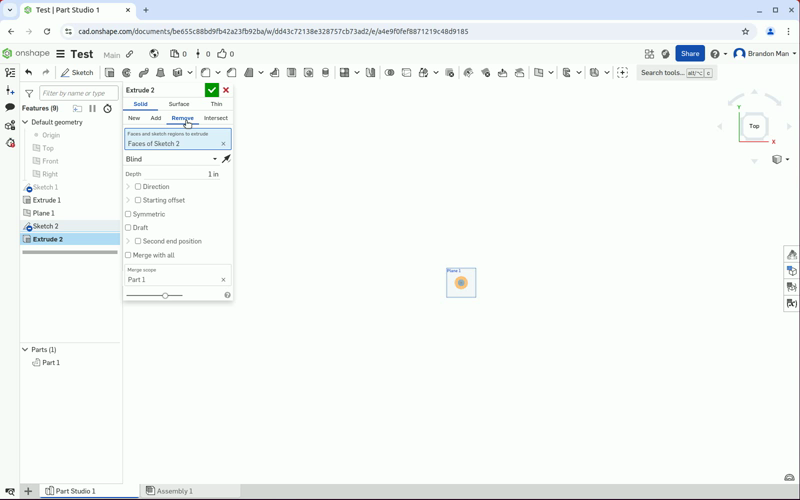
key(tab, 4)
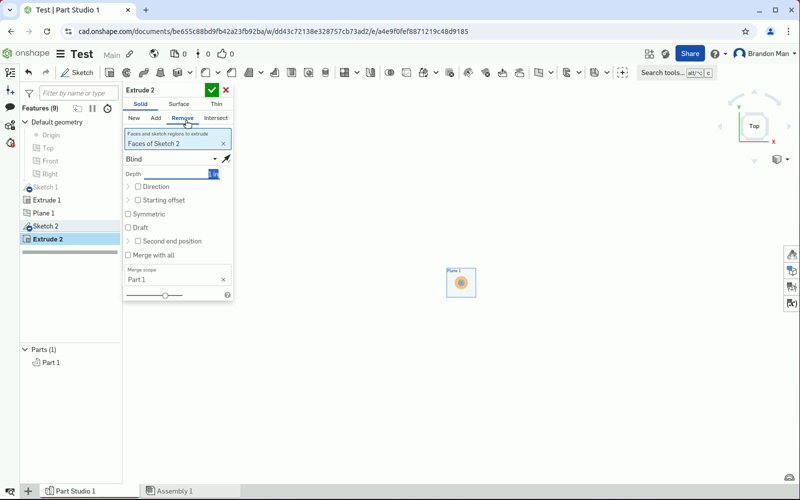
text(1.926)
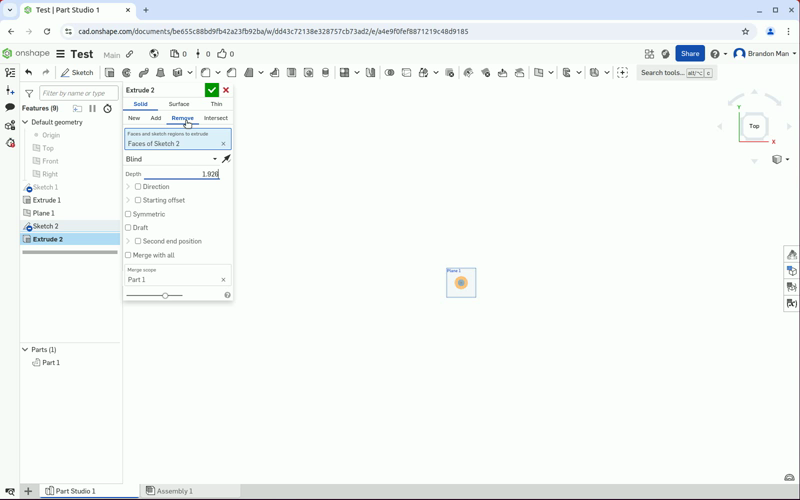
key(tab, 6)
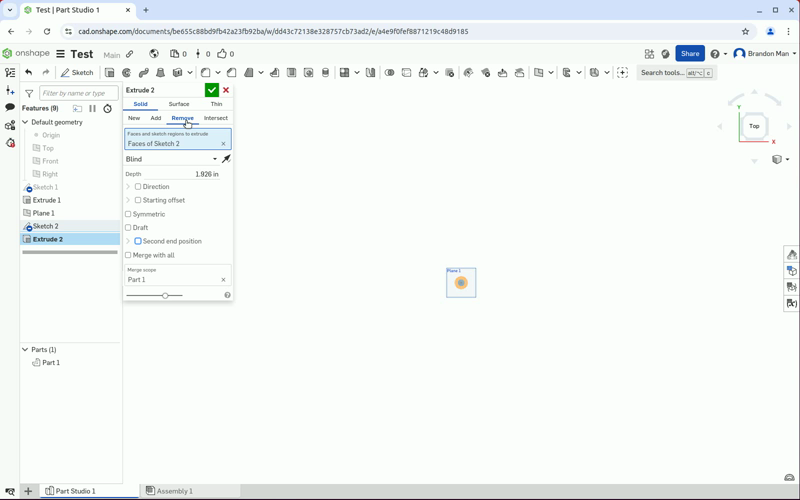
key(space)
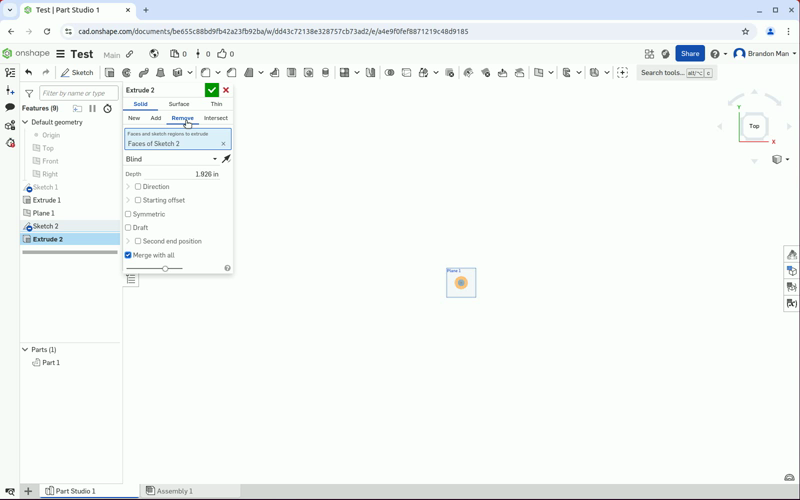
key(enter)
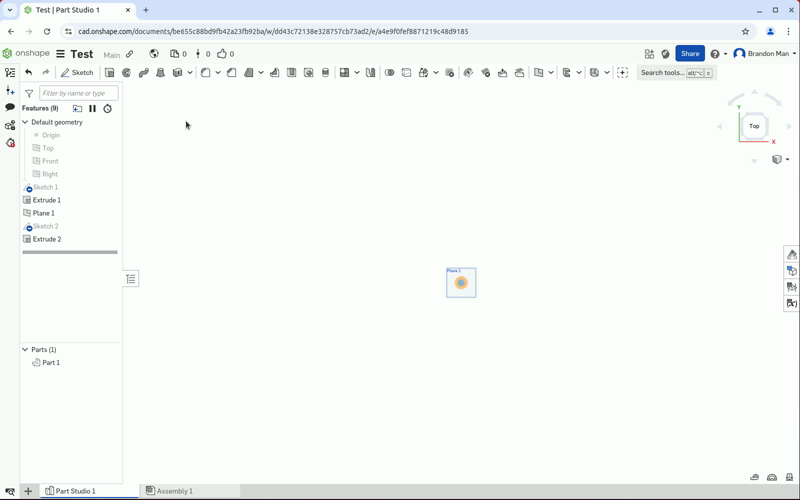
key(shift+h)
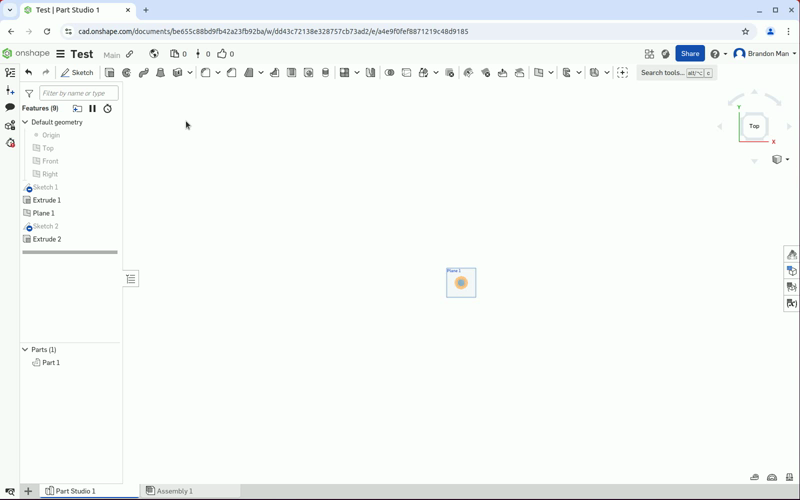
key(shift+h)
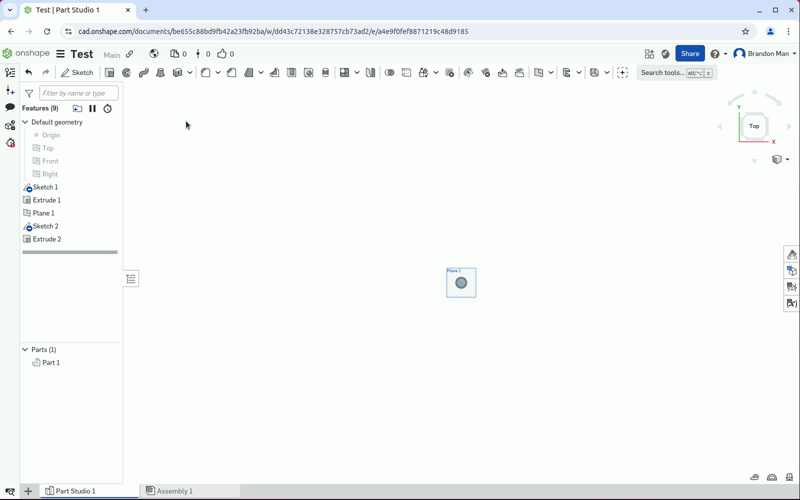
key(shift+7)
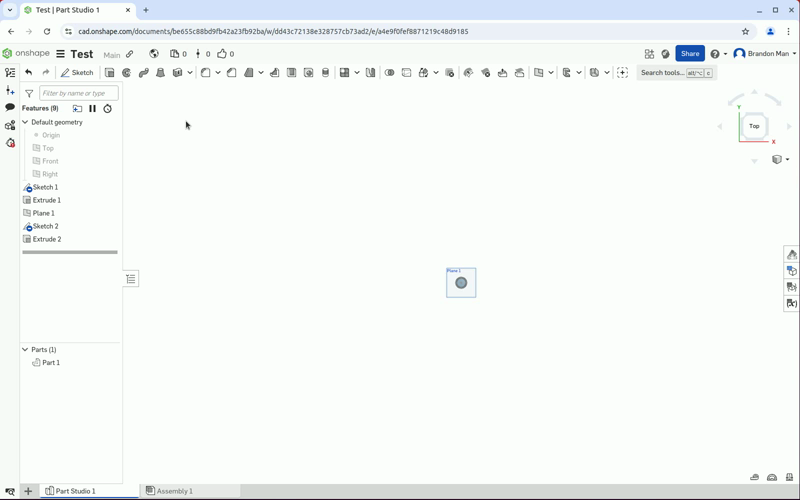
key(up, 3)
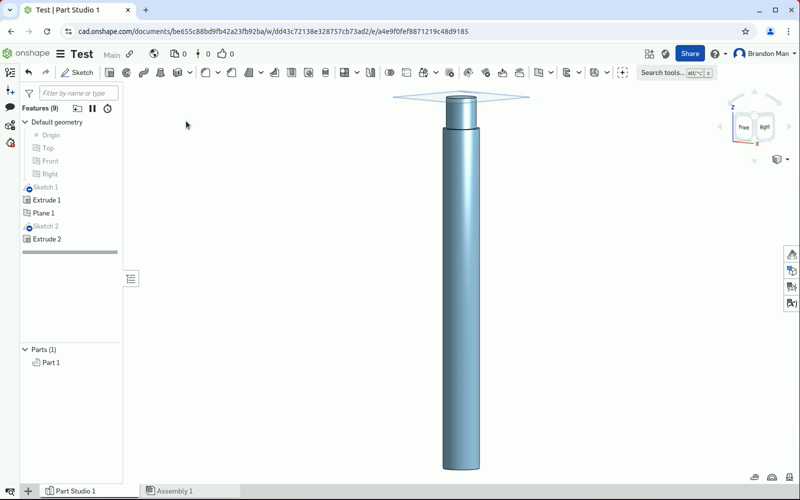
key(left, 3)
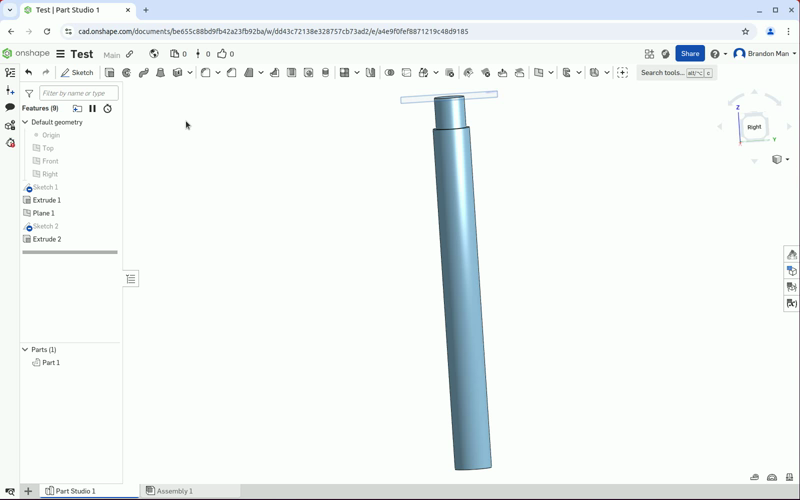
key(right, 3)
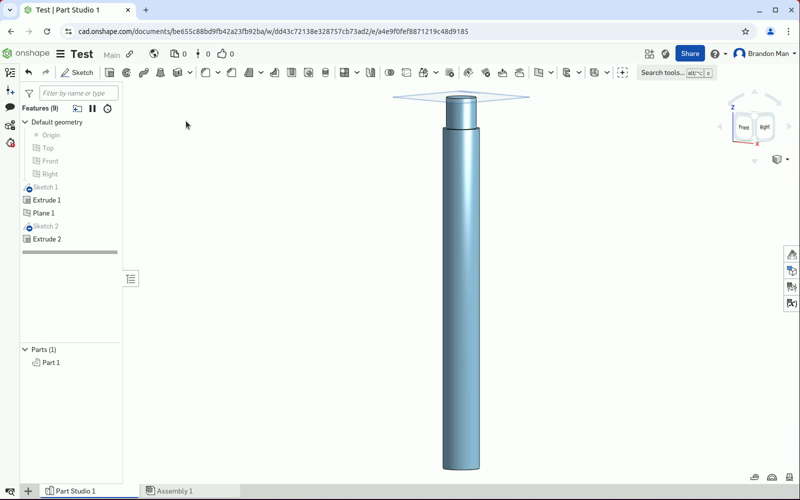
key(down, 3)
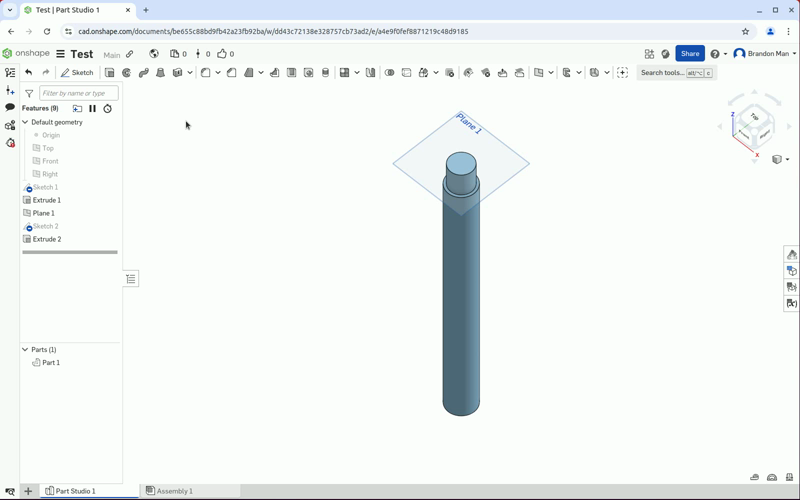
mouse_move(73, 189)
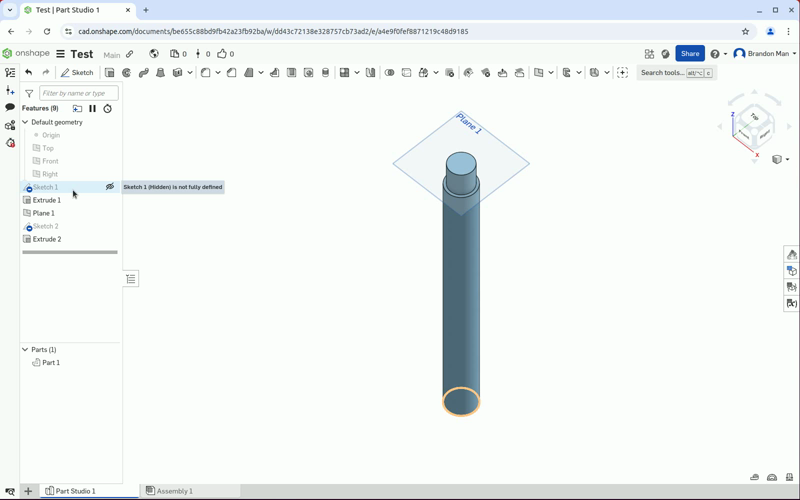
click(73, 189)